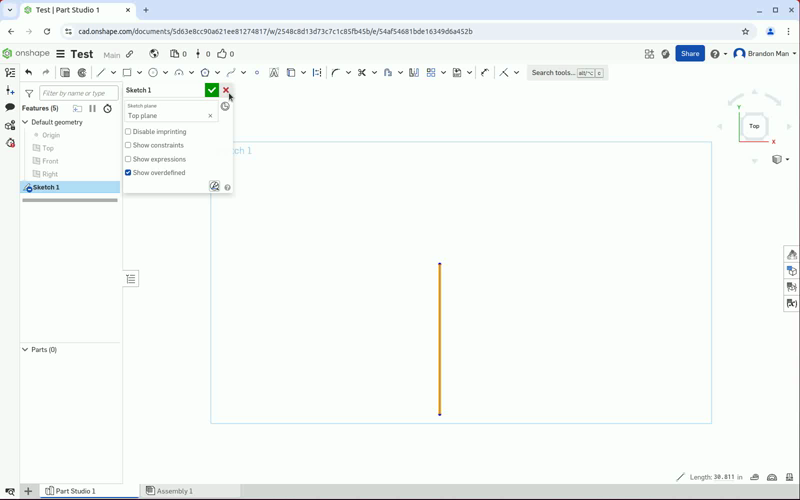
key(shift+h)
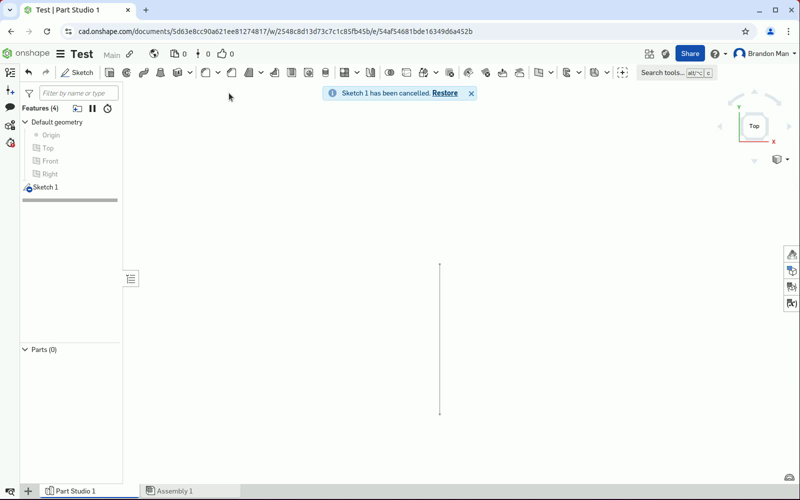
mouse_move(73, 352)
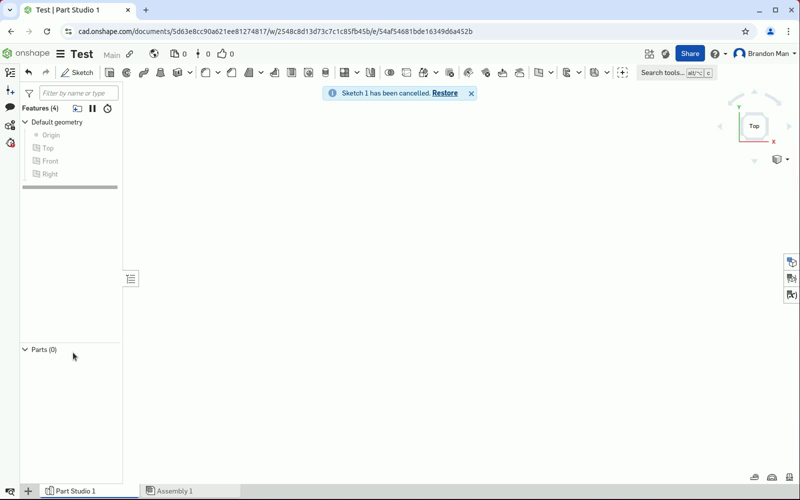
key(y)
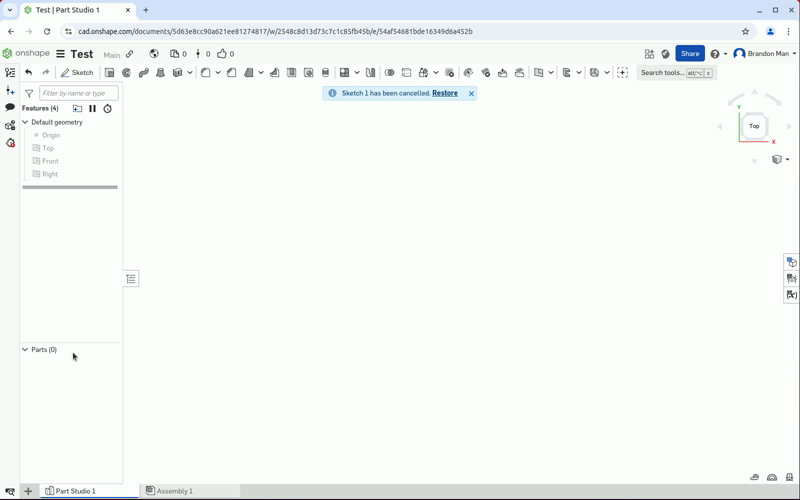
key(shift+p)
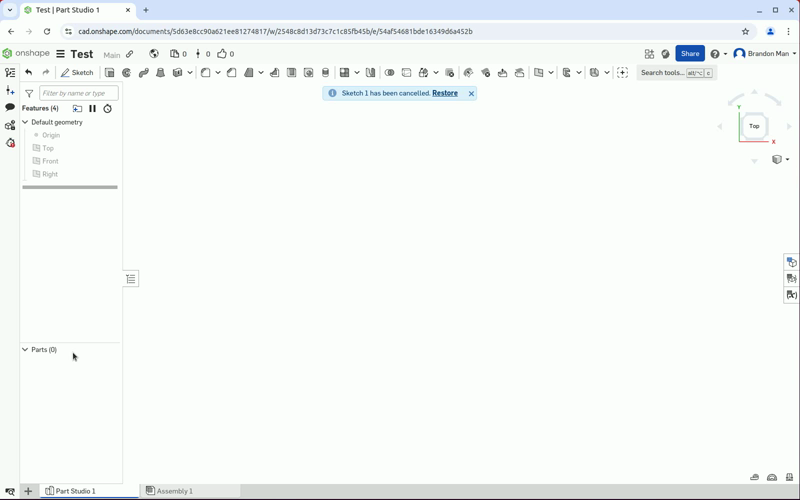
key(space)
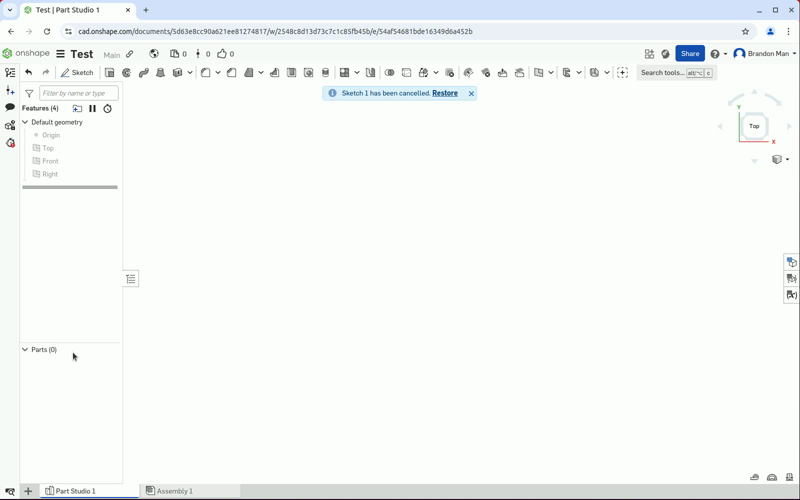
key_down(shift)
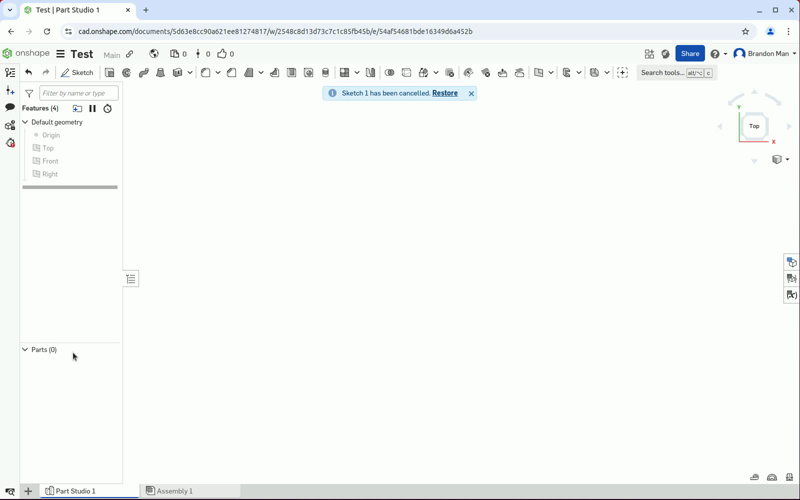
key(up)
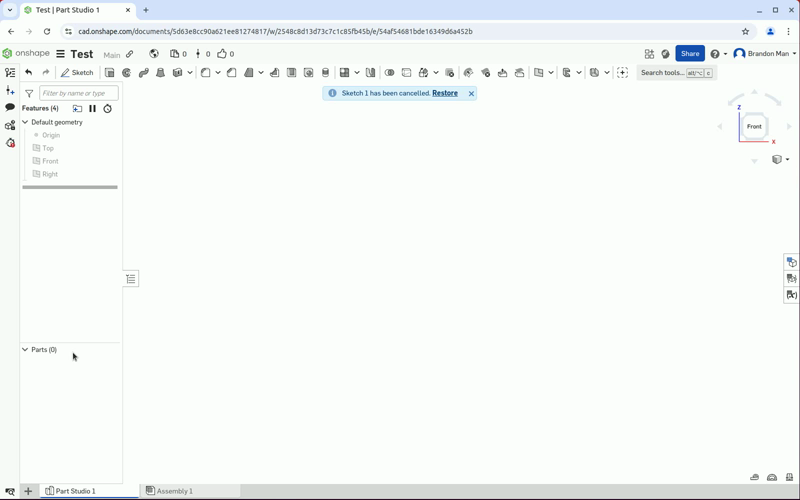
key_up(shift)
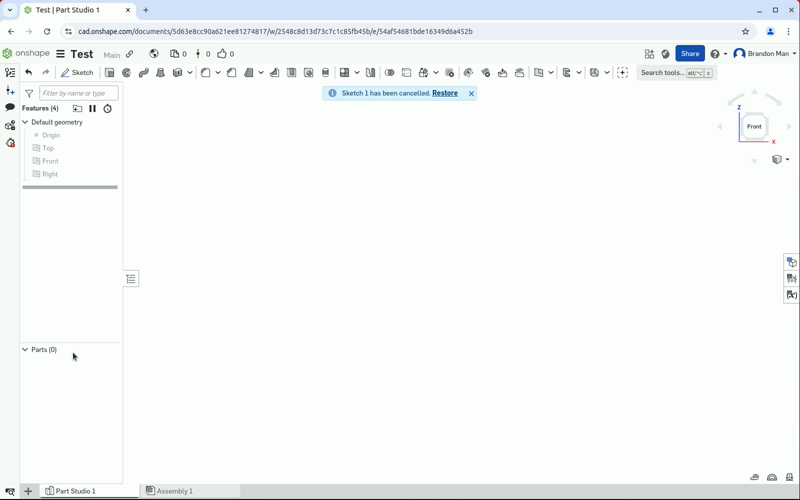
mouse_move(73, 352)
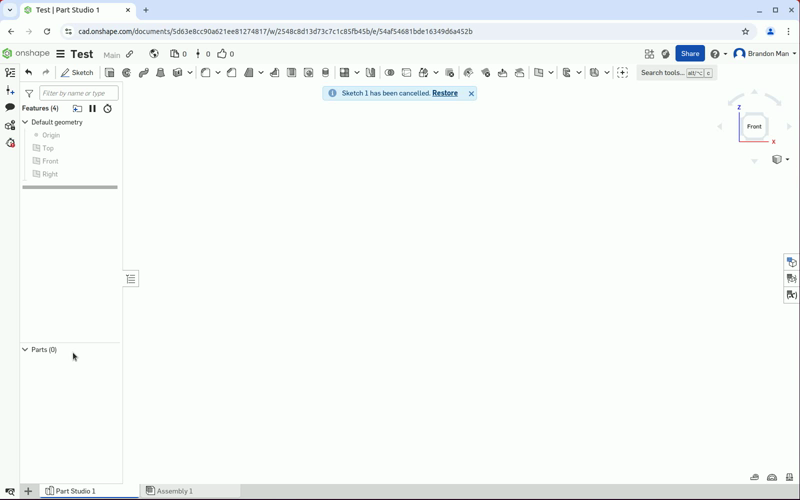
key(shift+y)
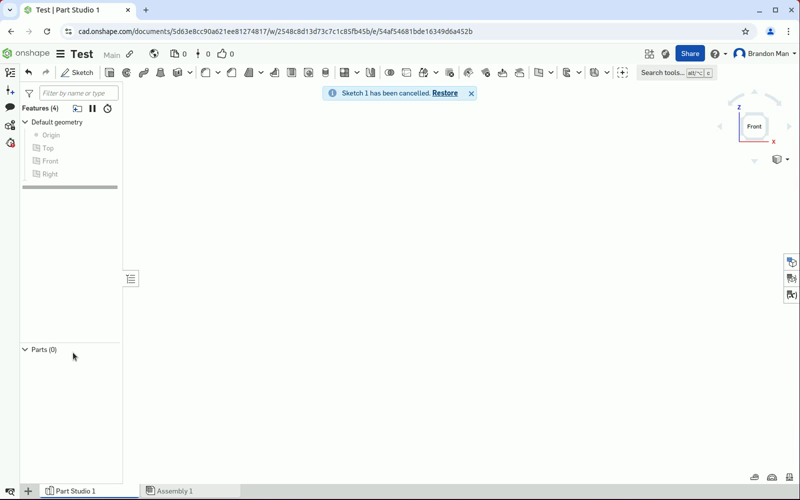
key(shift+s)
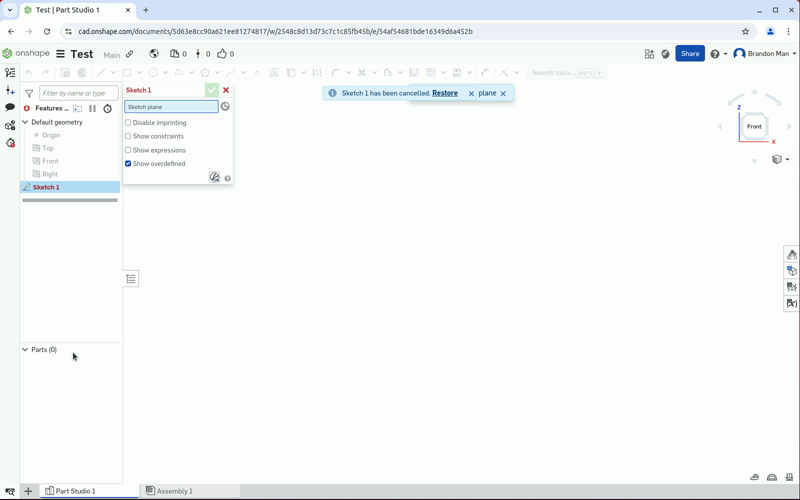
mouse_move(73, 163)
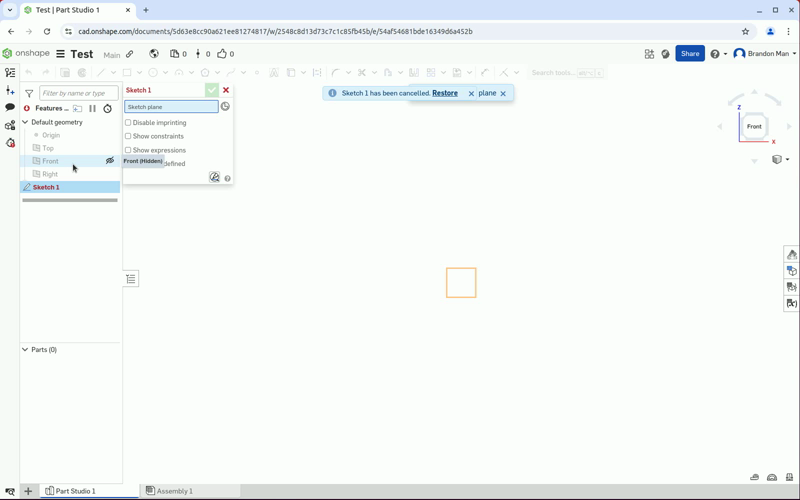
click(73, 163)
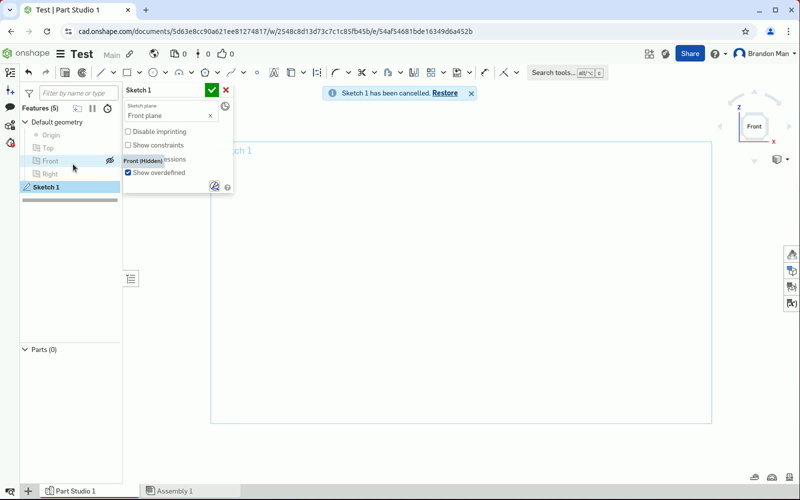
mouse_move(73, 352)
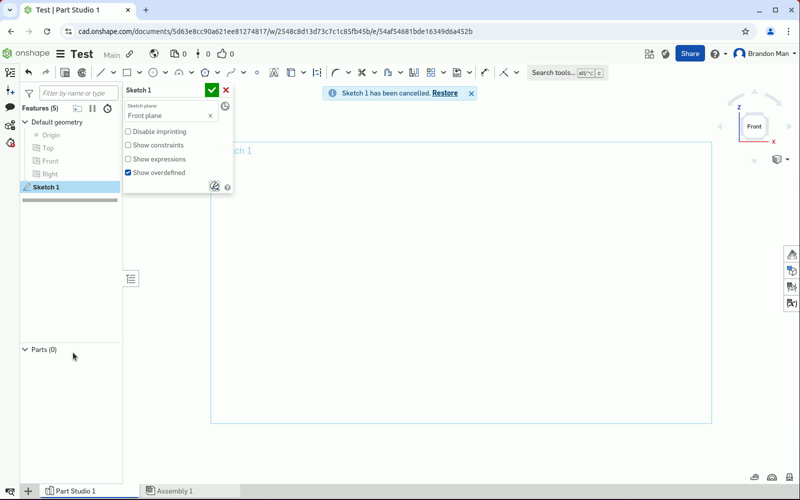
key(y)
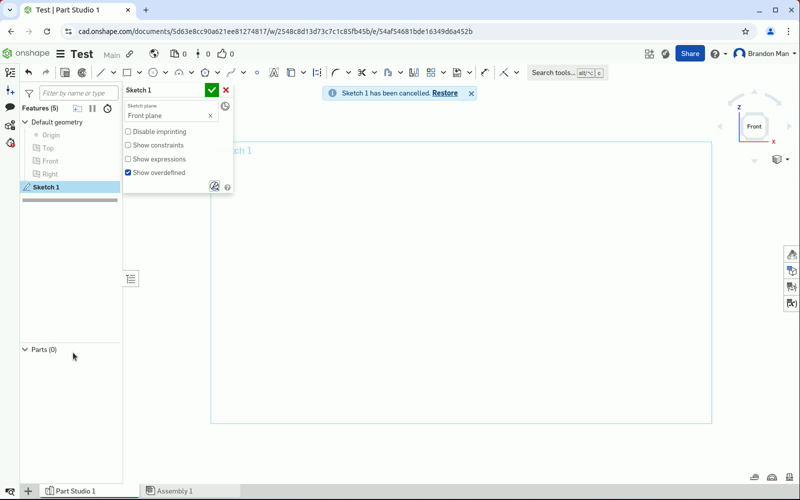
key(l)
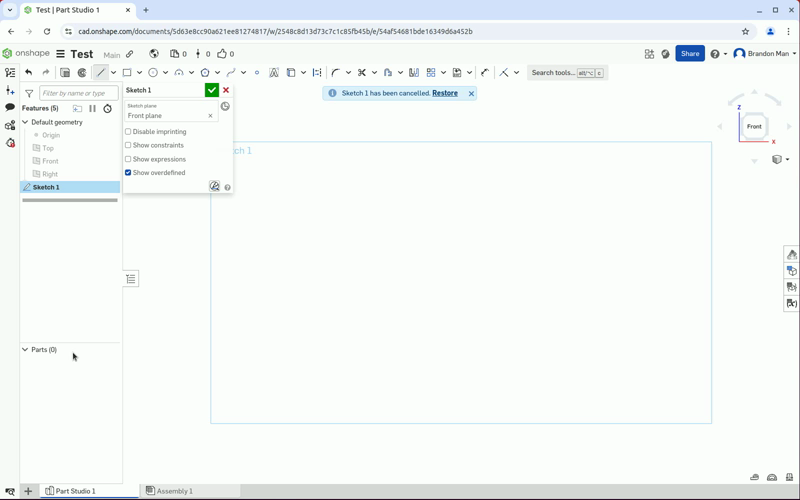
key_down(shift)
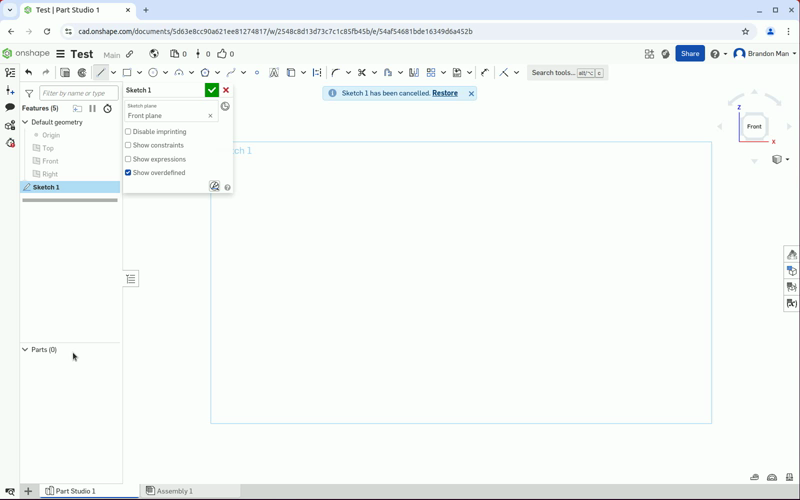
mouse_move(460, 282)
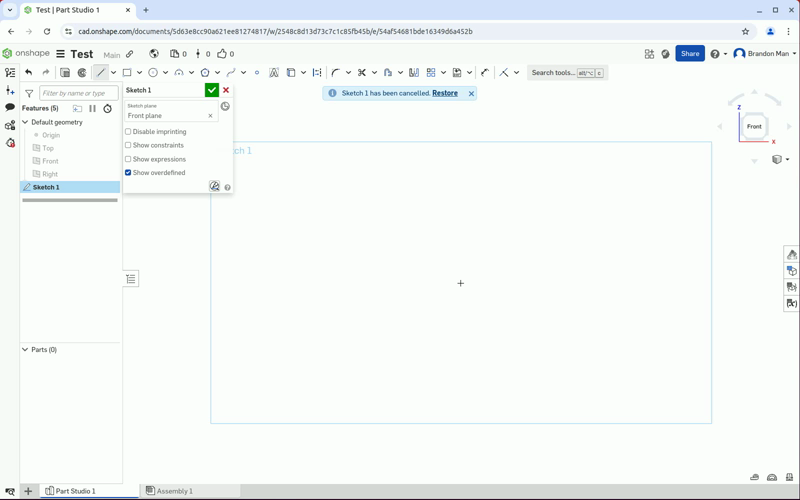
click(460, 282)
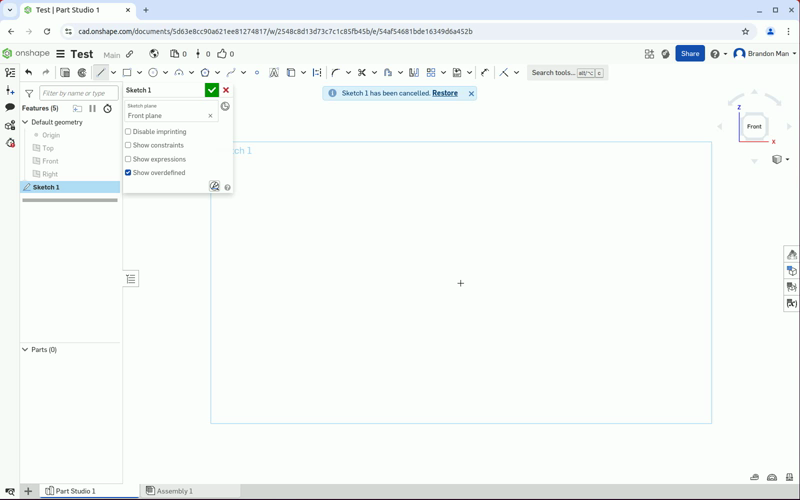
key_up(shift)
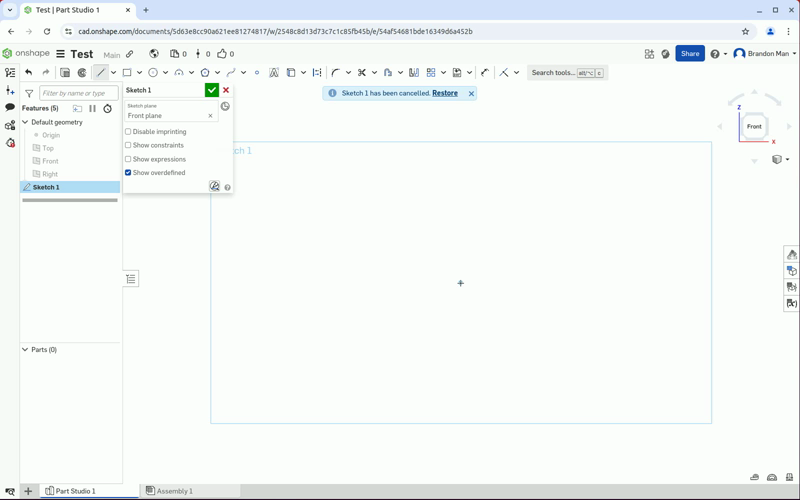
key_down(shift)
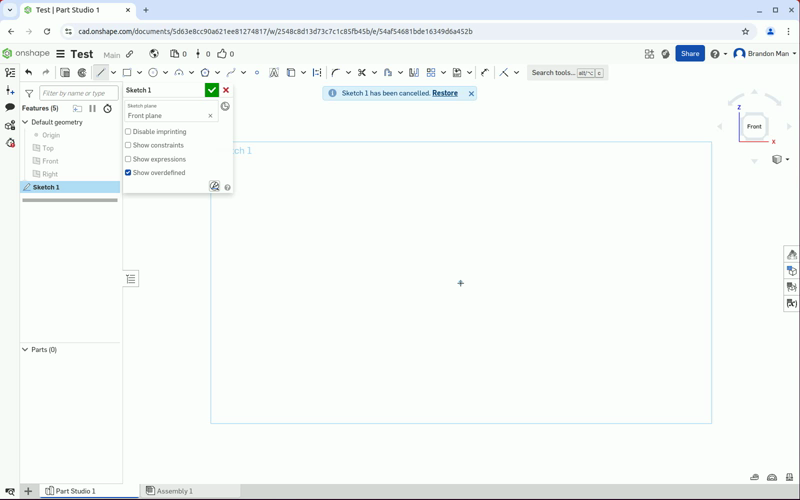
mouse_move(573, 282)
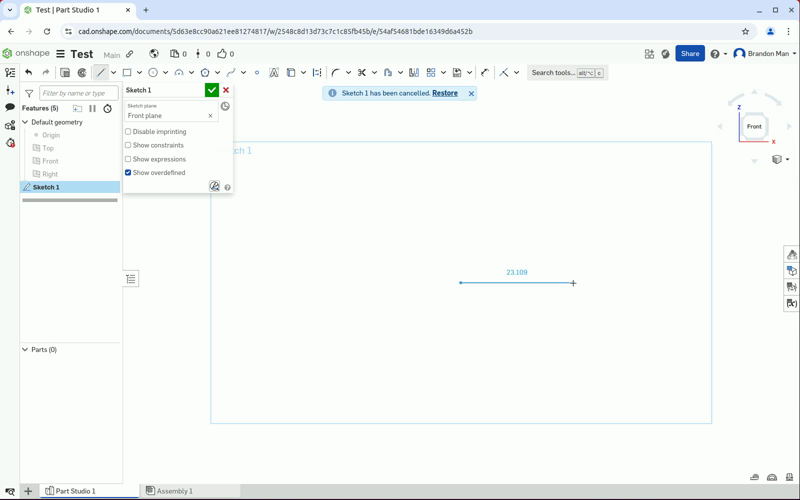
click(573, 282)
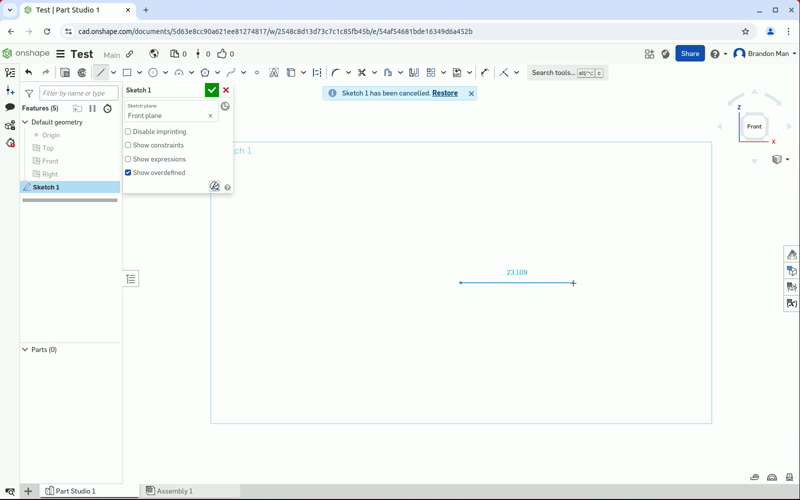
key_up(shift)
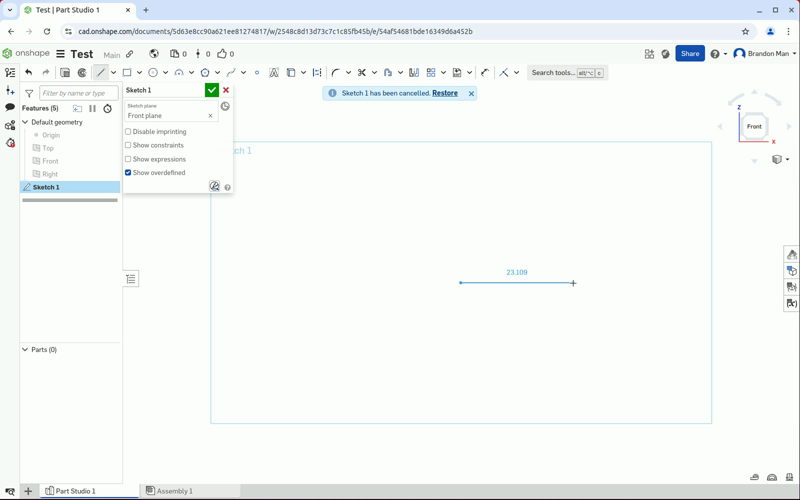
key_down(shift)
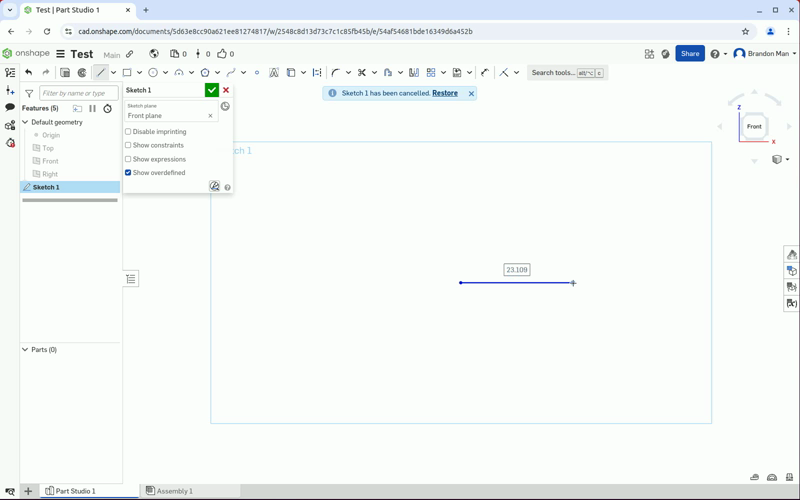
mouse_move(589, 282)
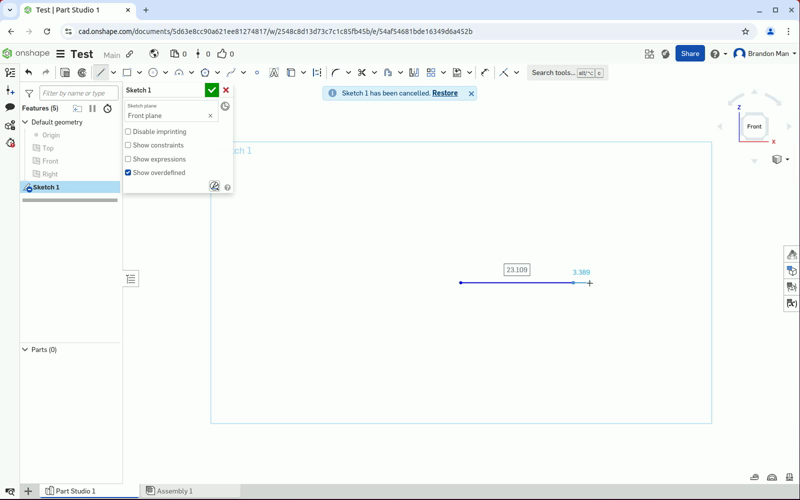
mouse_move(573, 266)
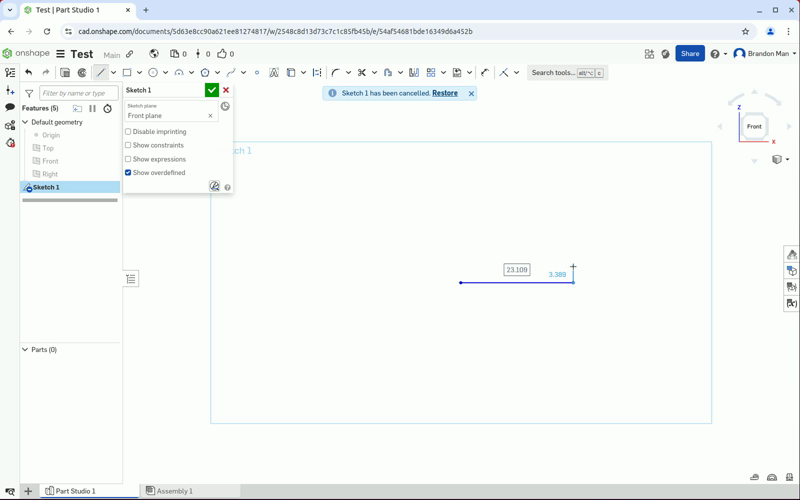
click(573, 266)
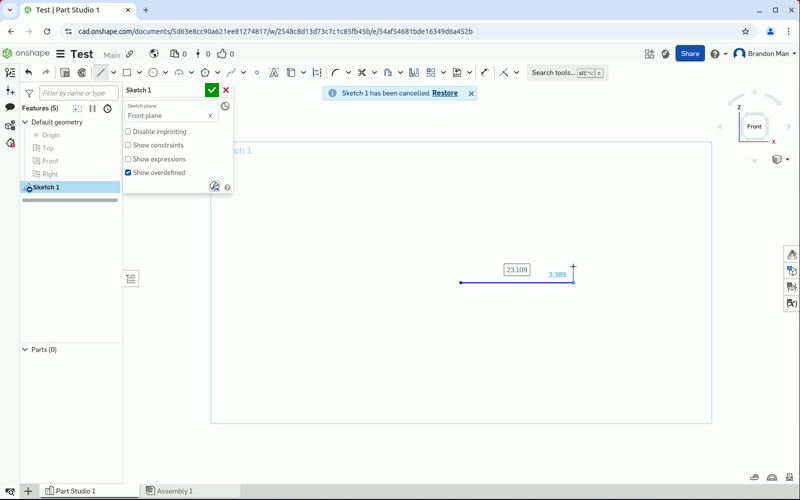
key_up(shift)
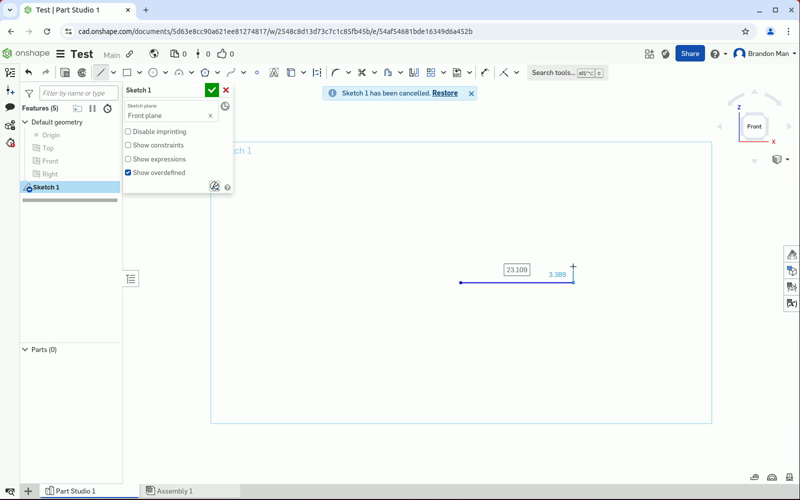
key_down(shift)
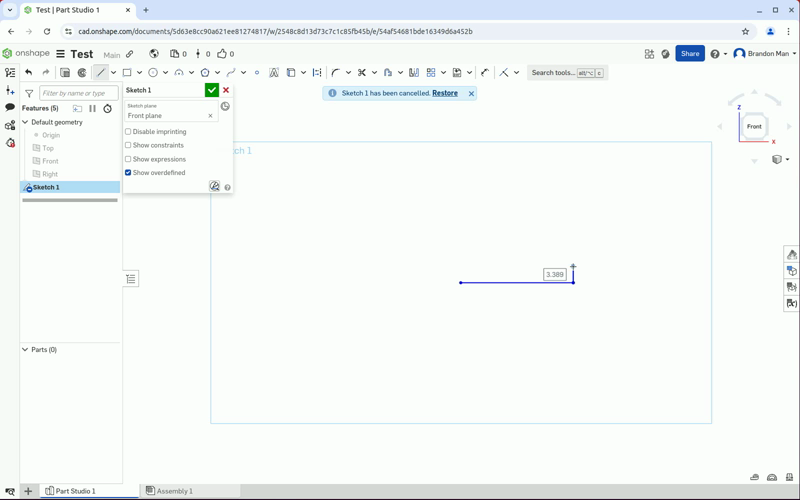
mouse_move(498, 266)
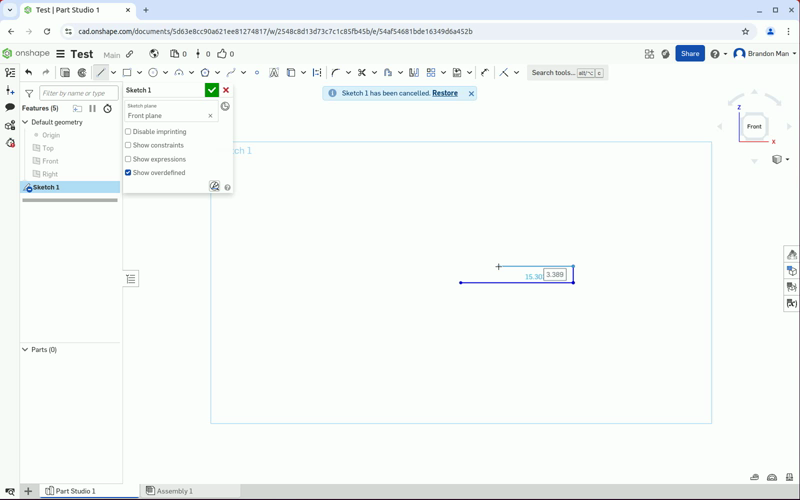
click(498, 266)
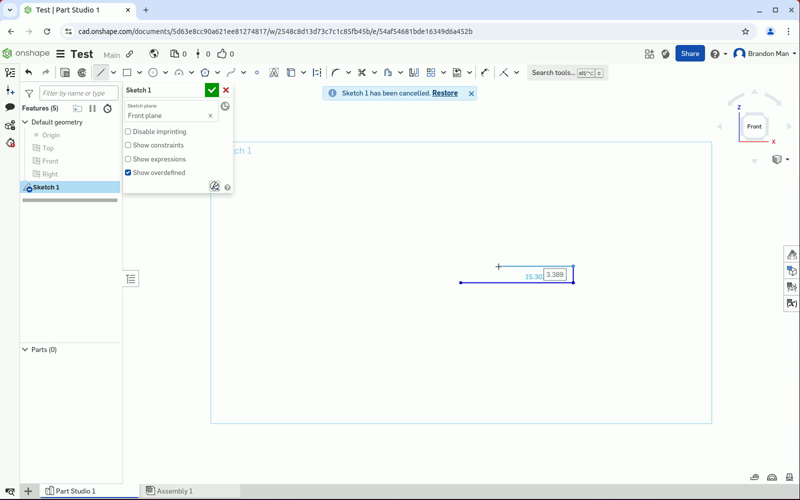
key_up(shift)
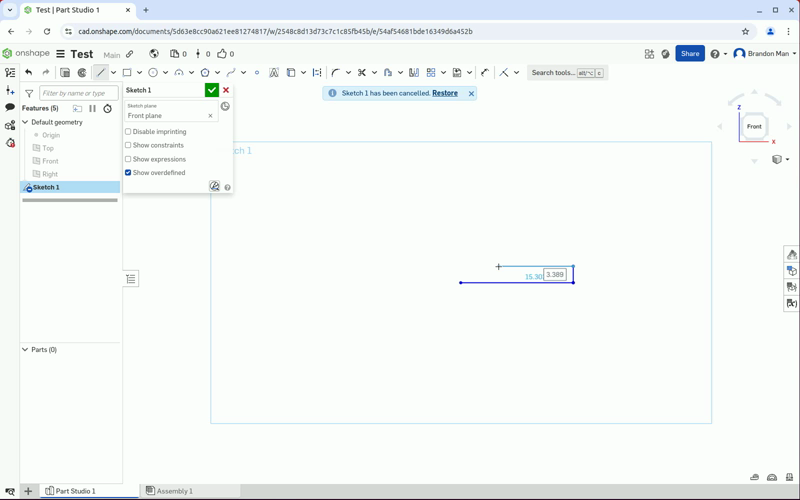
key_down(shift)
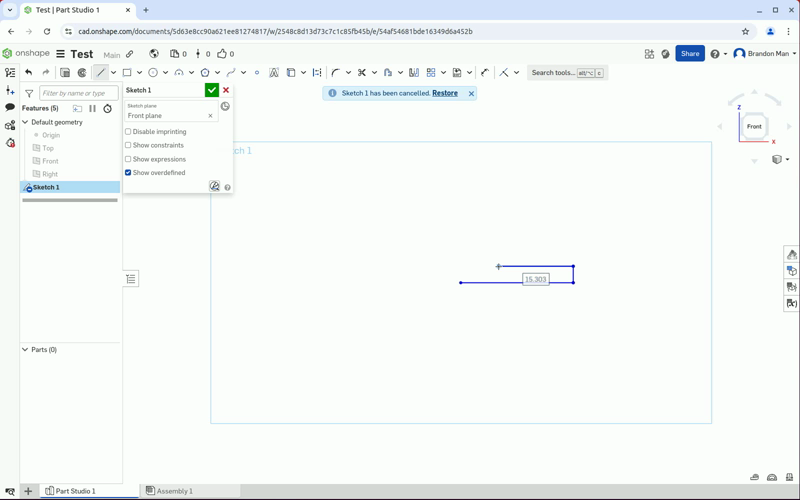
mouse_move(528, 266)
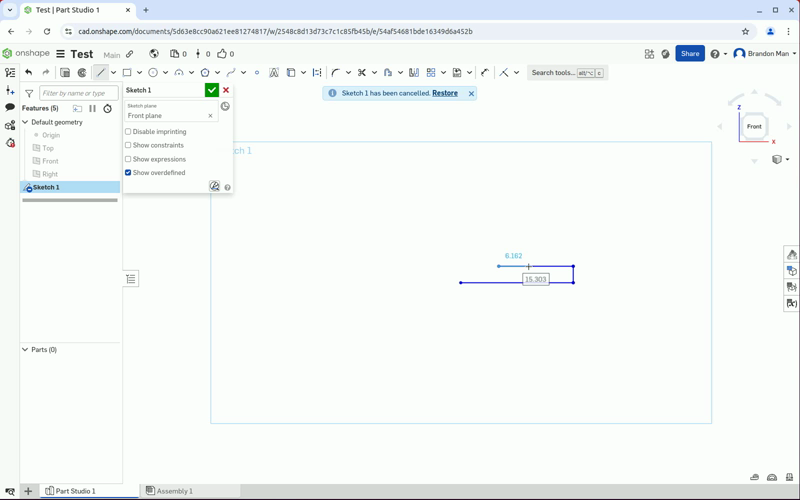
mouse_move(498, 228)
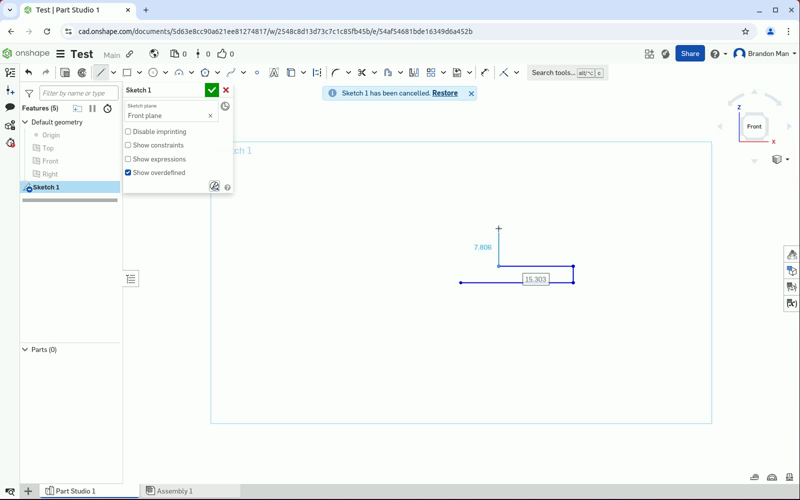
click(498, 228)
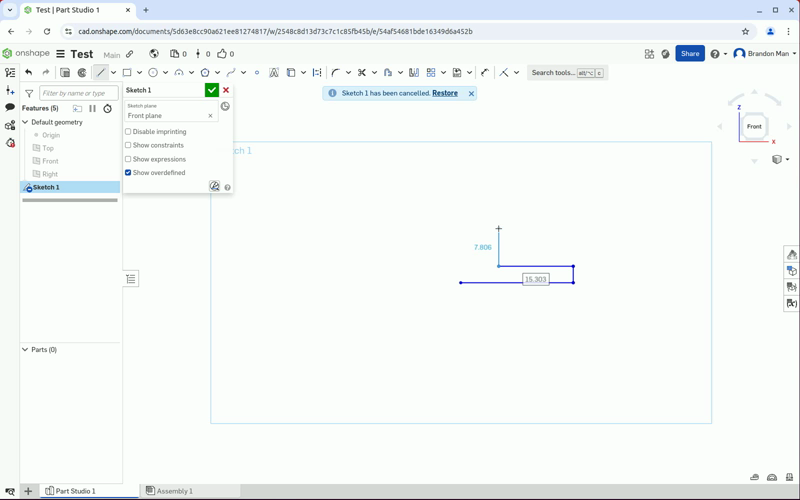
key_up(shift)
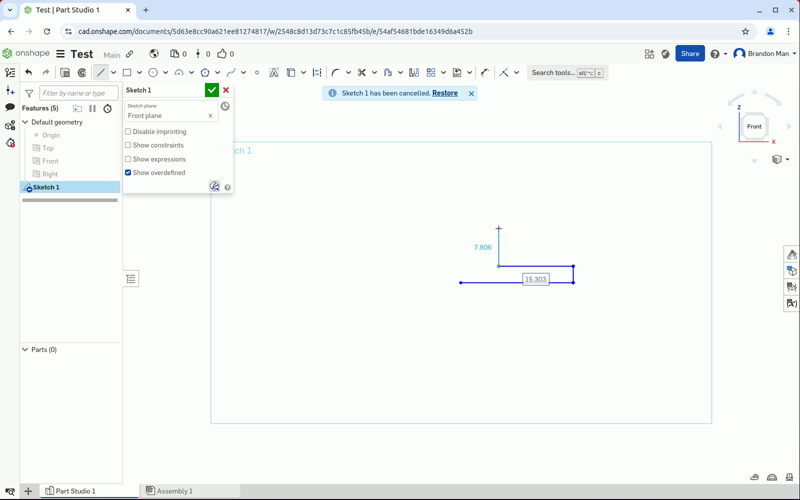
key_down(shift)
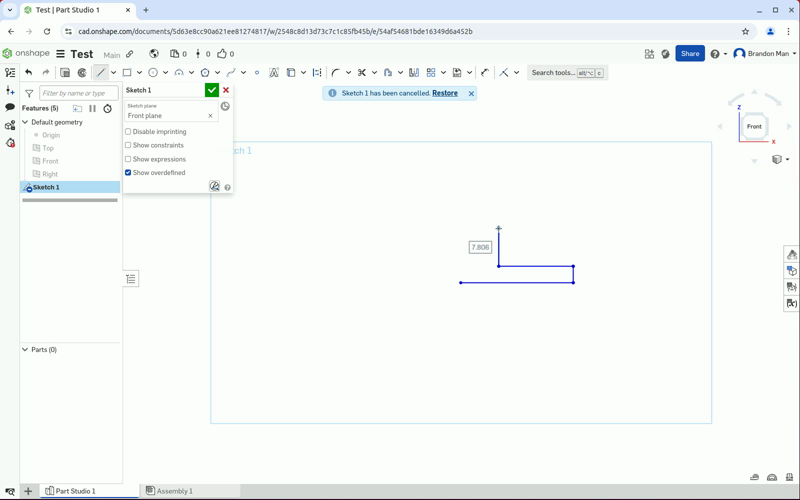
mouse_move(528, 228)
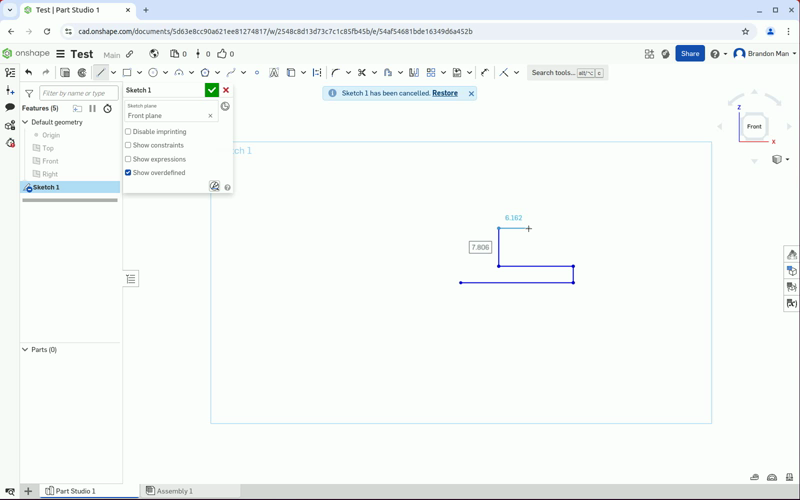
mouse_move(498, 208)
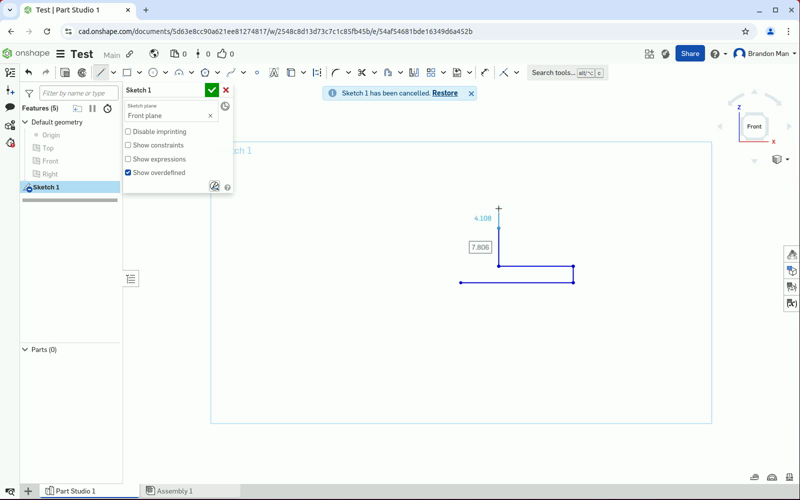
click(498, 208)
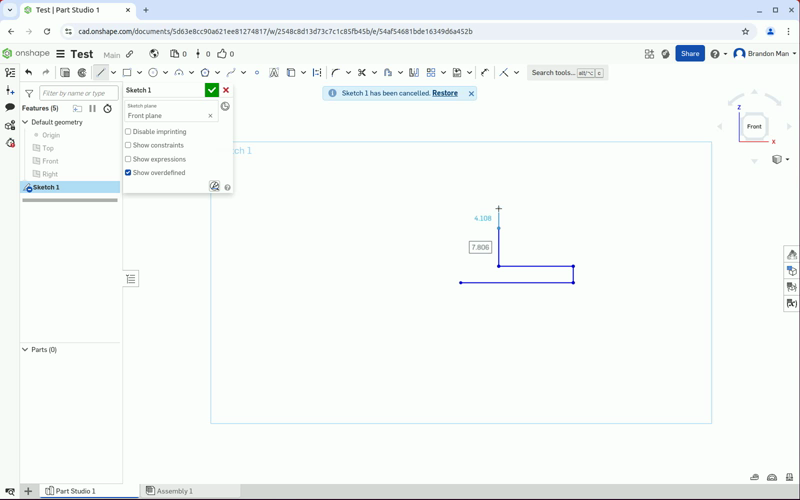
key_up(shift)
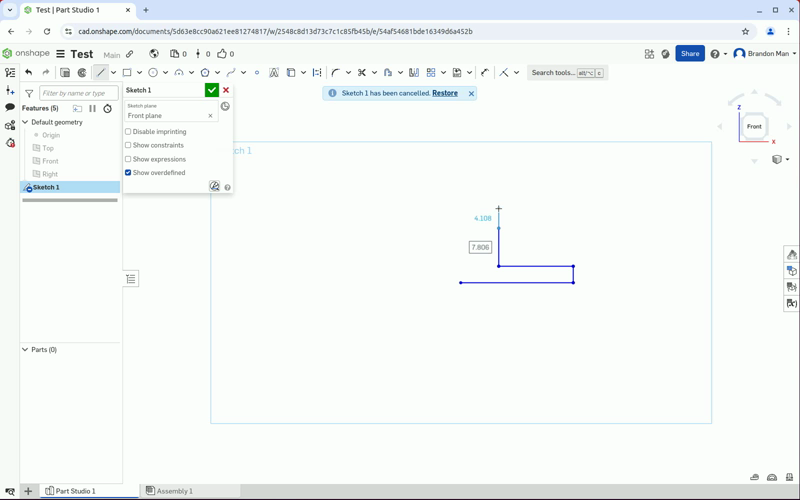
key_down(shift)
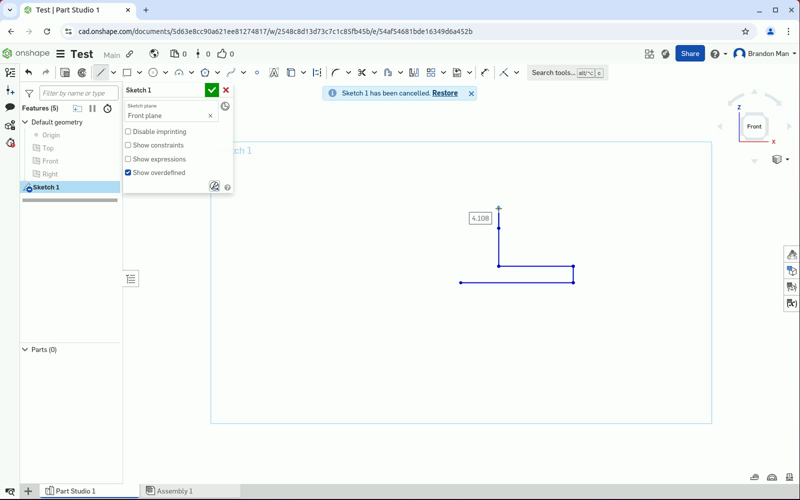
mouse_move(528, 208)
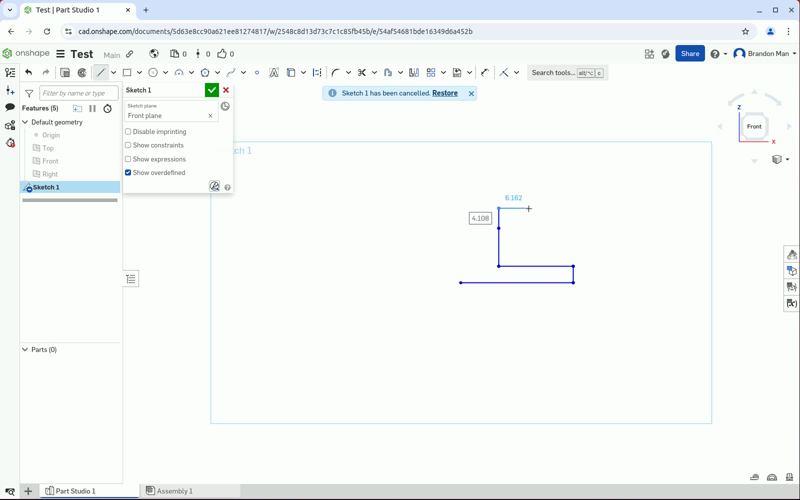
mouse_move(460, 208)
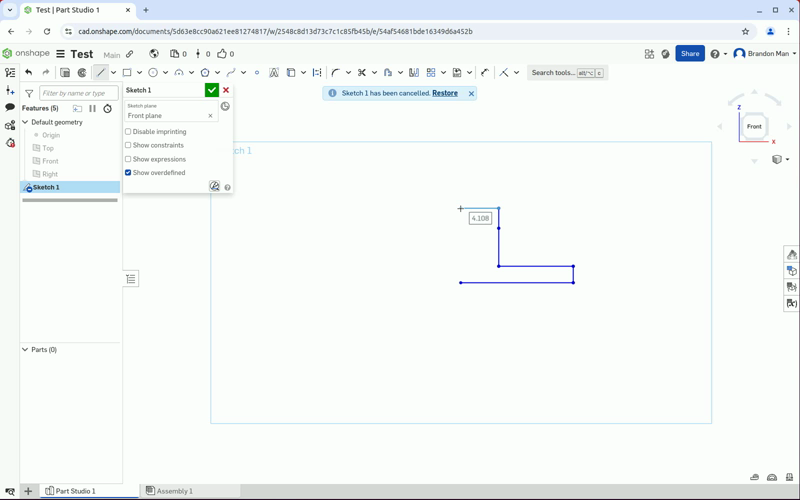
click(460, 208)
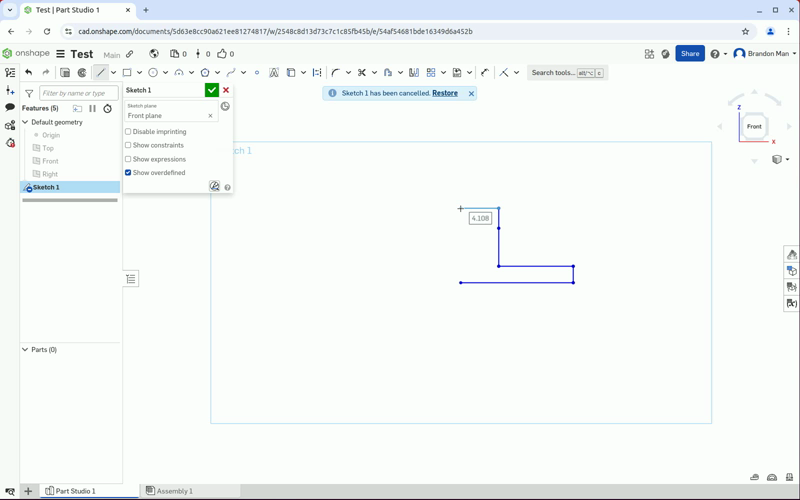
key_up(shift)
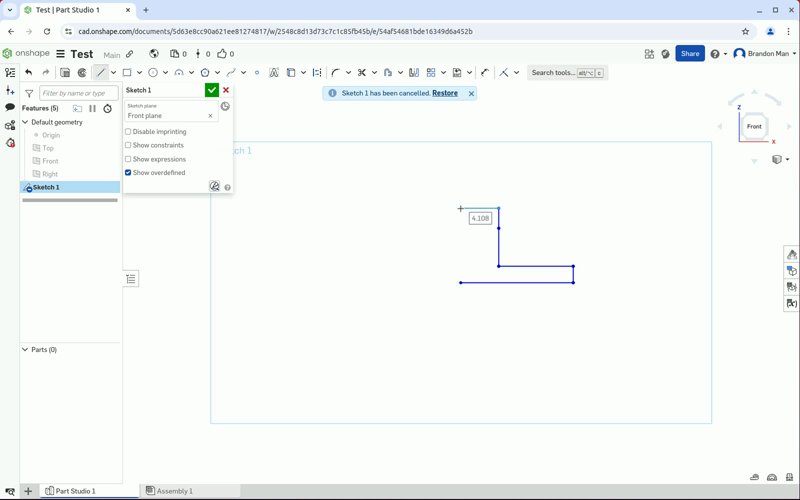
key_down(shift)
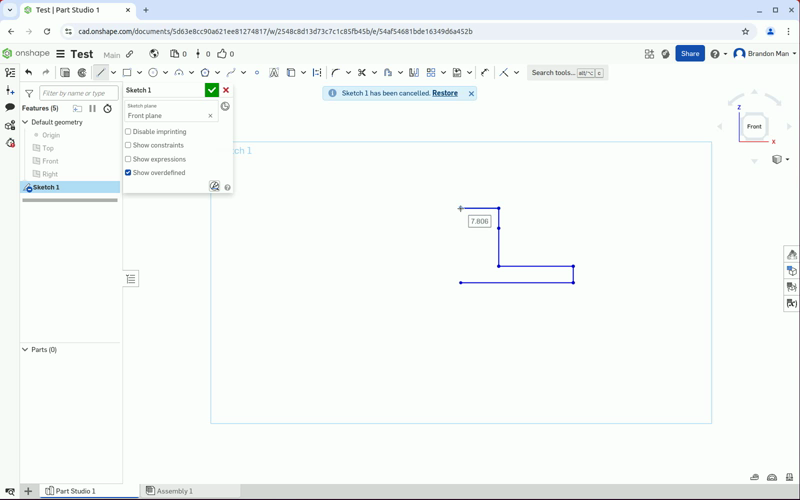
mouse_move(460, 282)
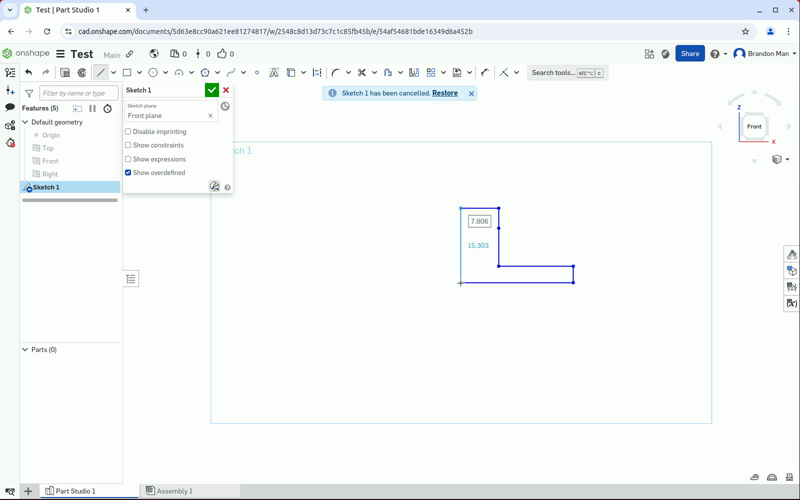
key_up(shift)
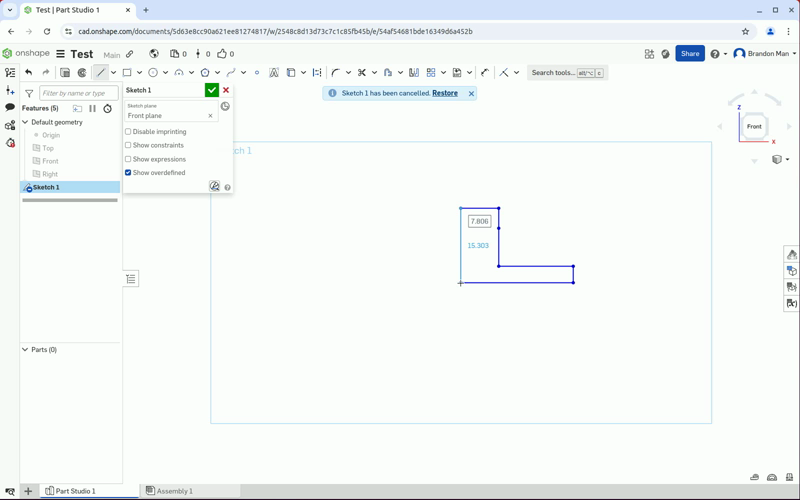
click(460, 282)
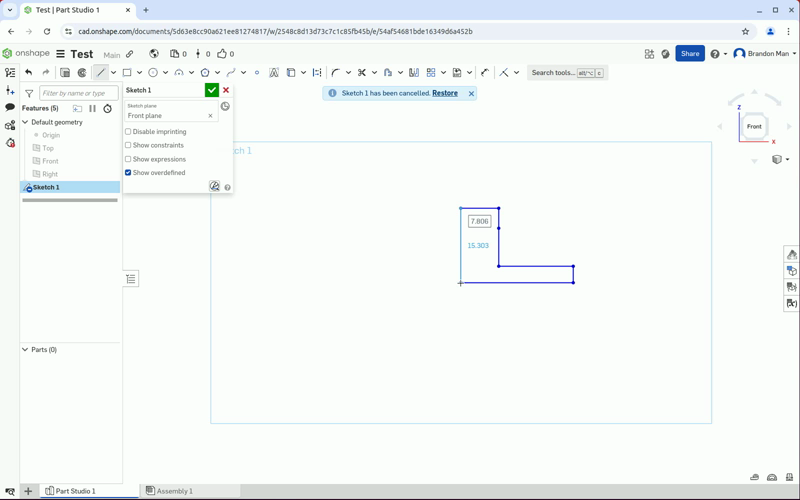
key(esc)
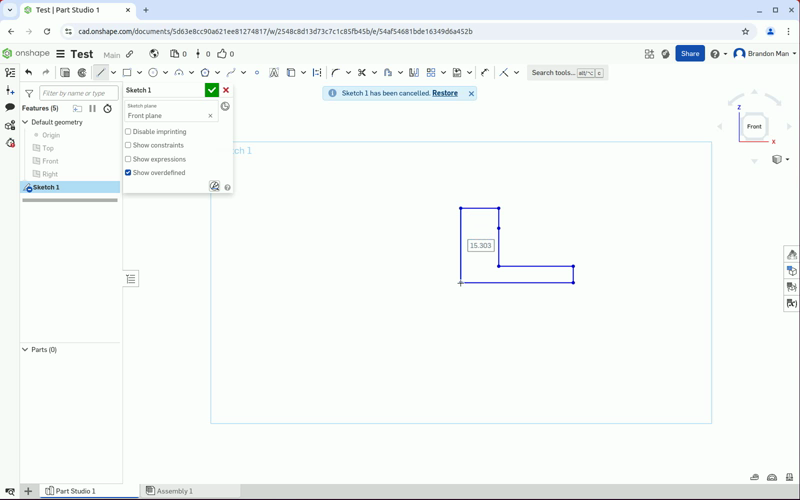
mouse_move(494, 236)
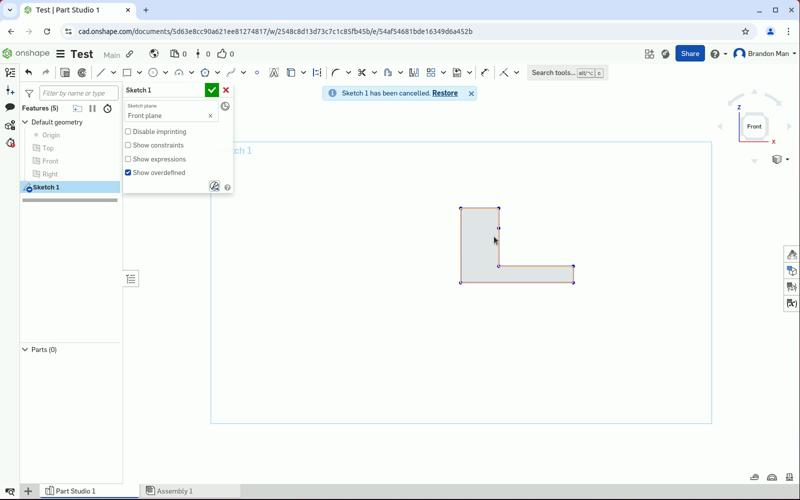
click(494, 236)
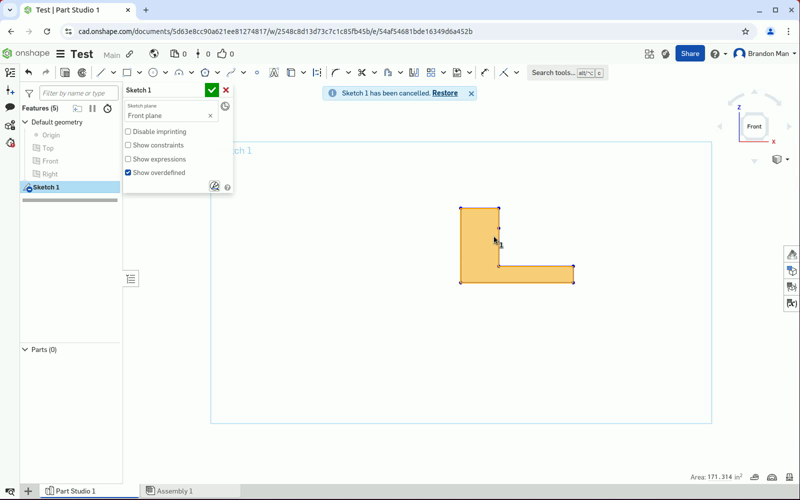
mouse_move(73, 352)
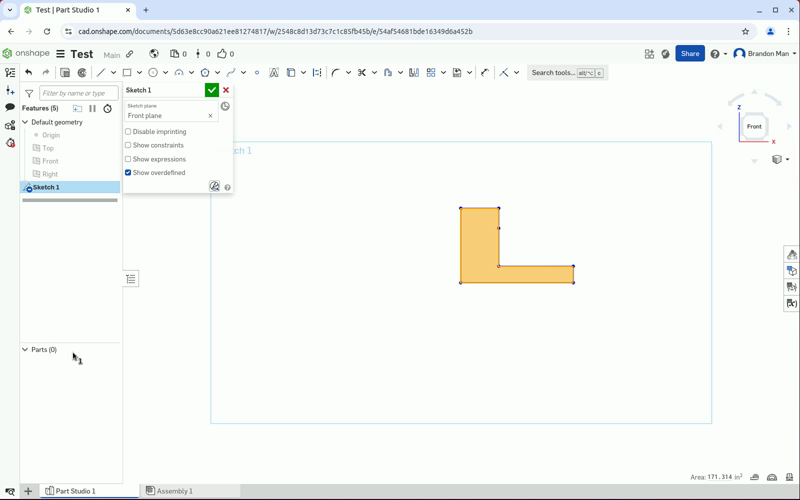
key(shift+y)
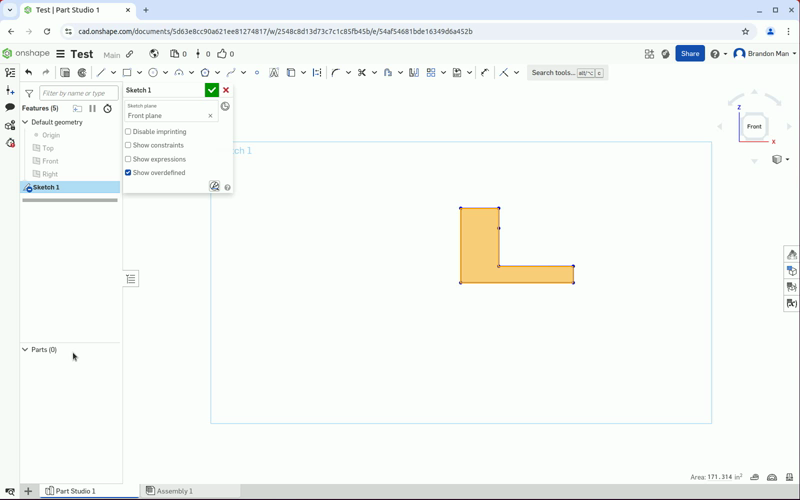
key(shift+e)
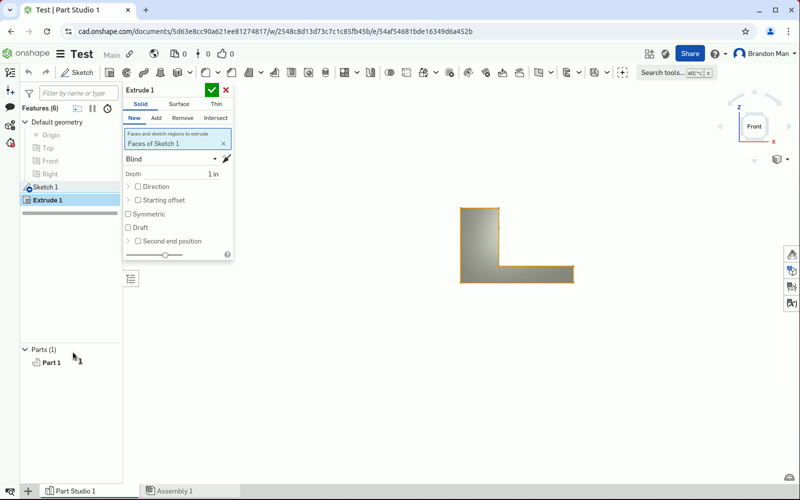
mouse_move(143, 106)
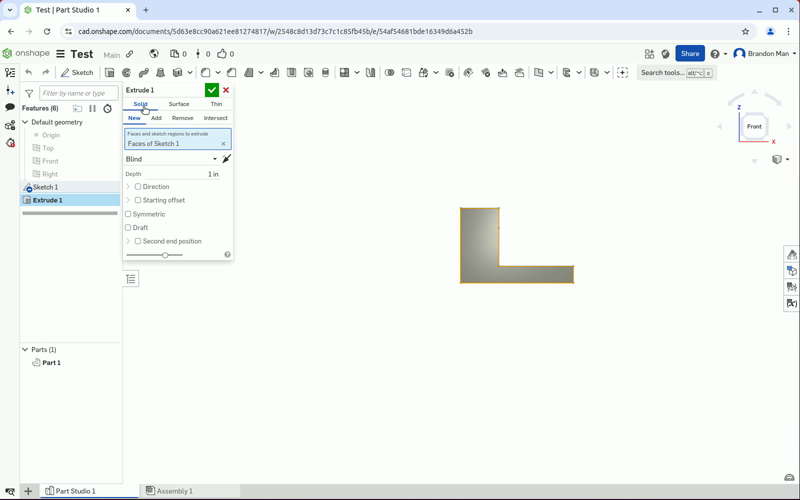
click(143, 106)
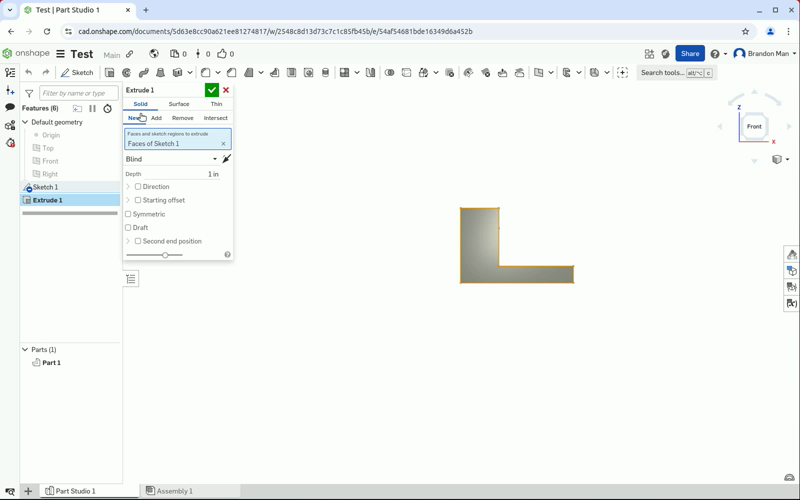
mouse_move(137, 120)
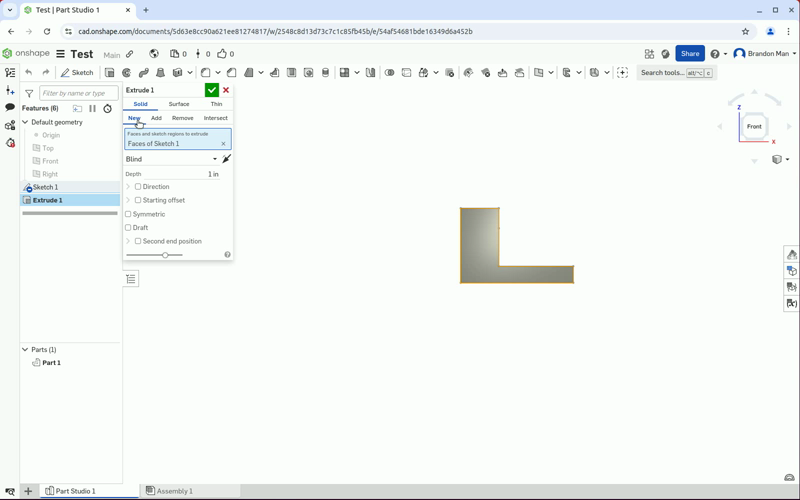
click(137, 120)
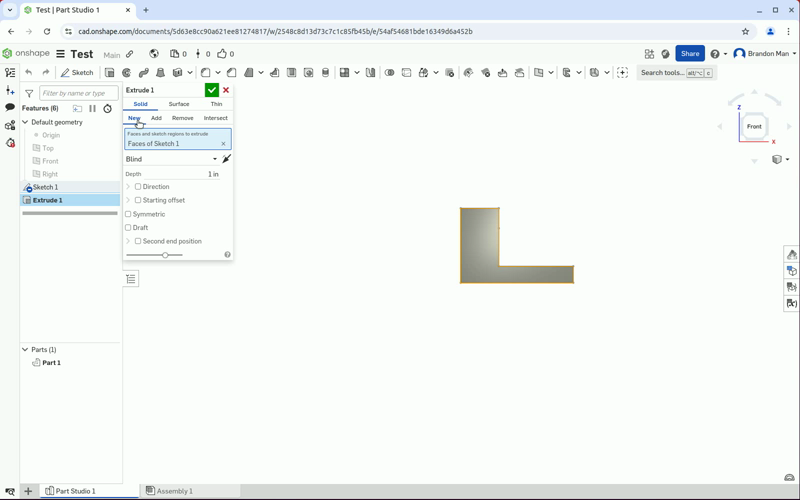
key(tab, 4)
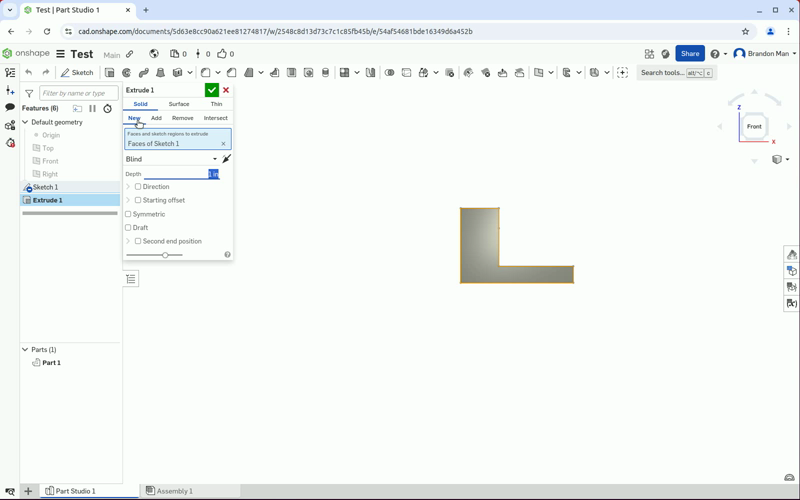
text(15.405)
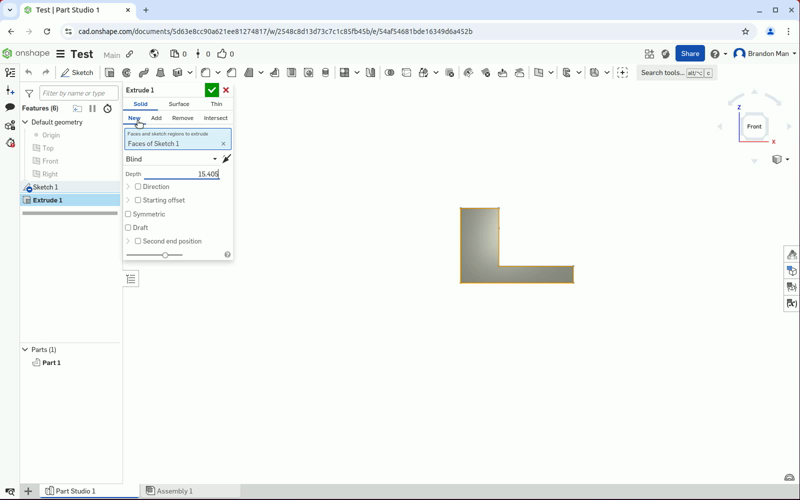
key(enter)
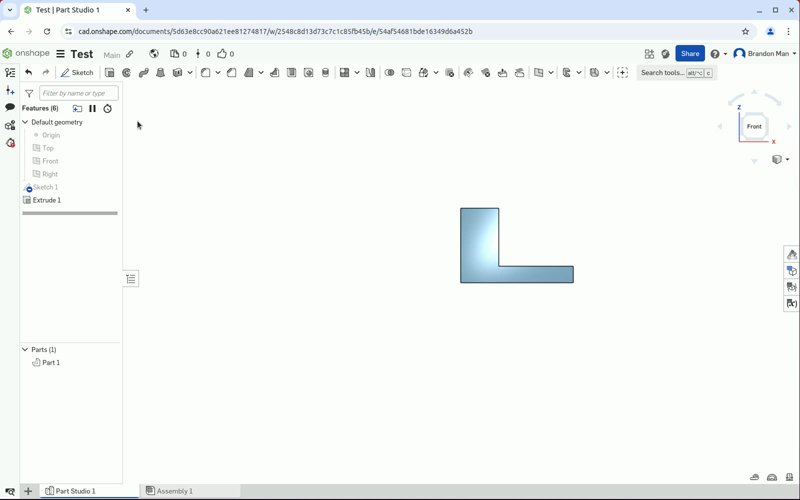
key(shift+h)
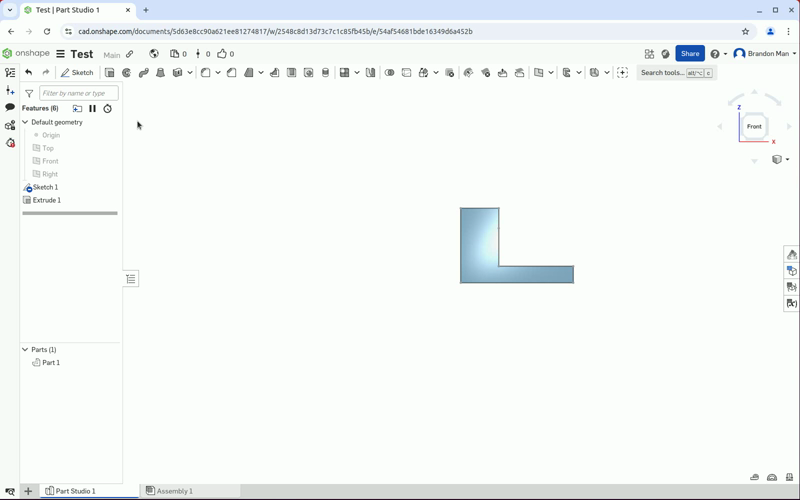
key(shift+h)
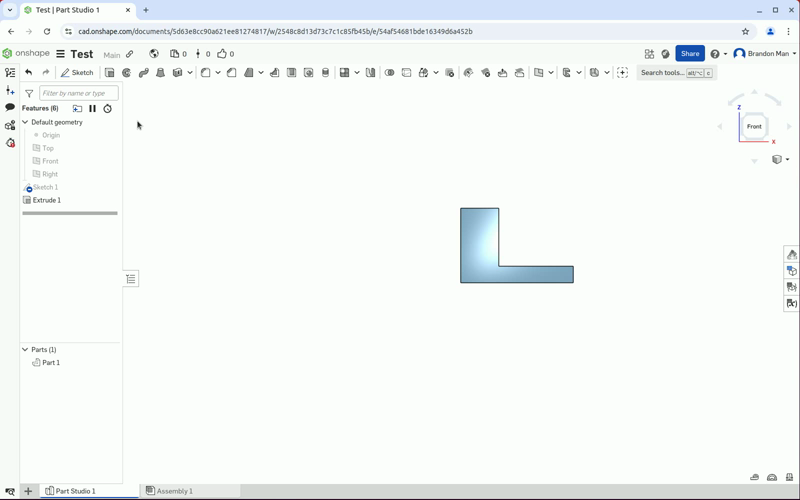
mouse_move(73, 189)
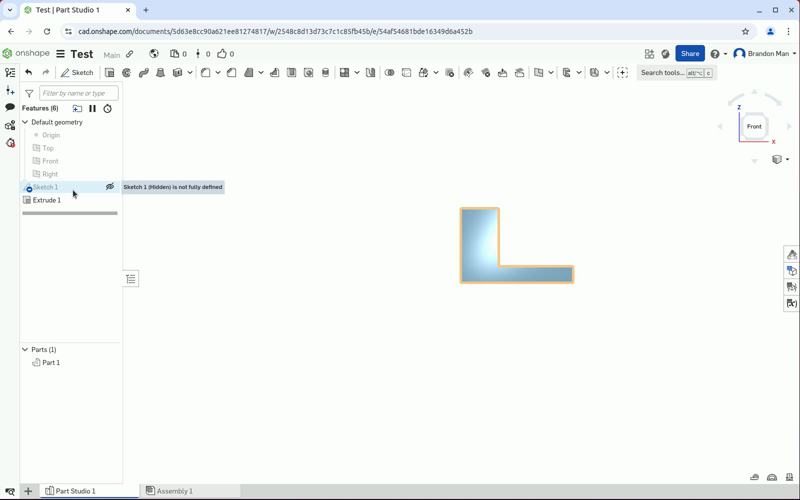
click(73, 189)
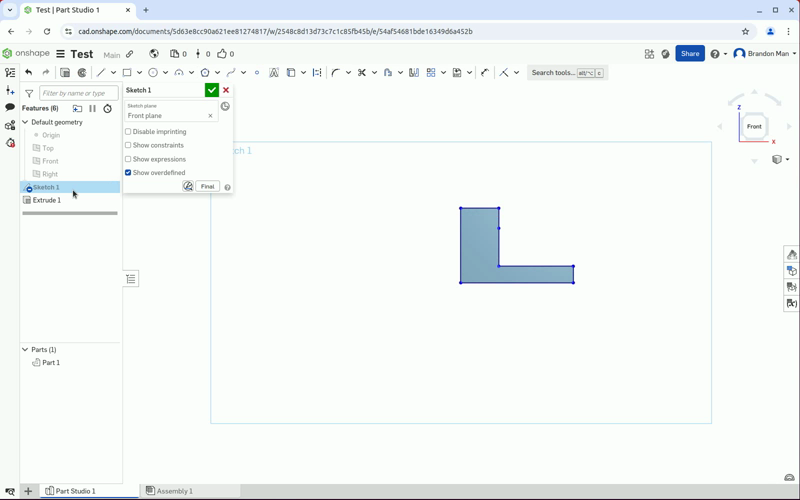
mouse_move(229, 92)
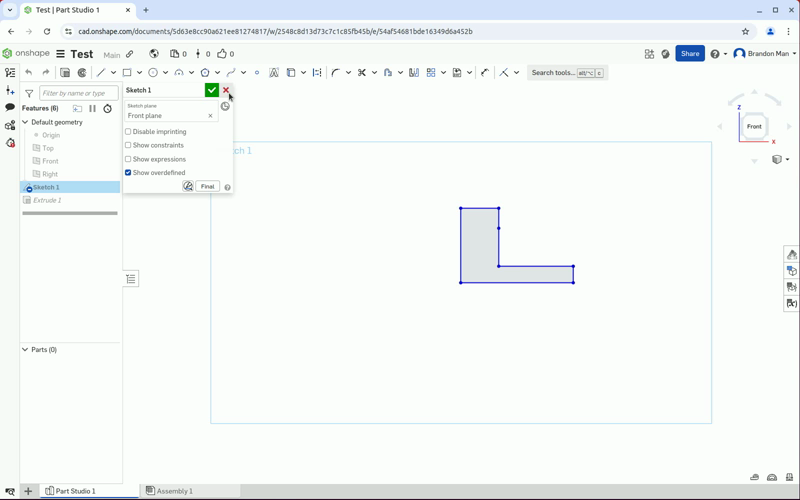
click(229, 92)
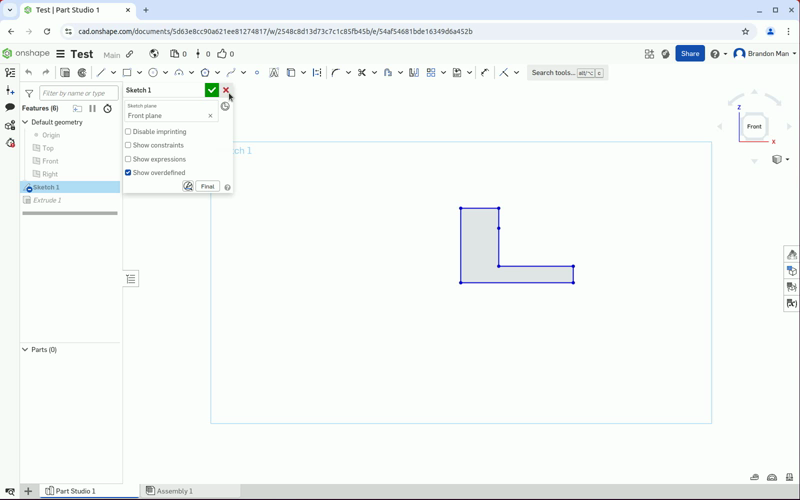
key(shift+s)
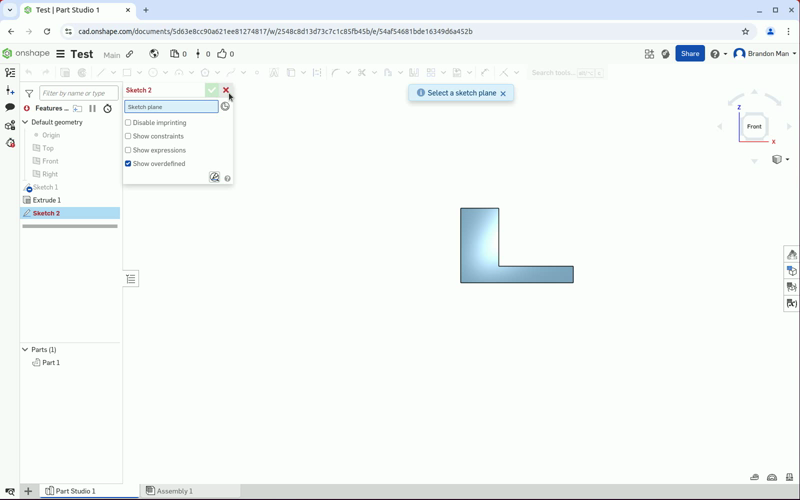
mouse_move(73, 163)
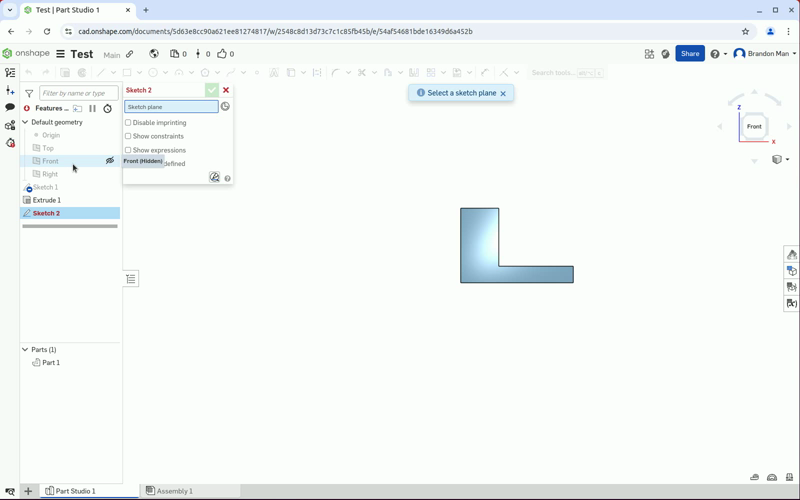
click(73, 163)
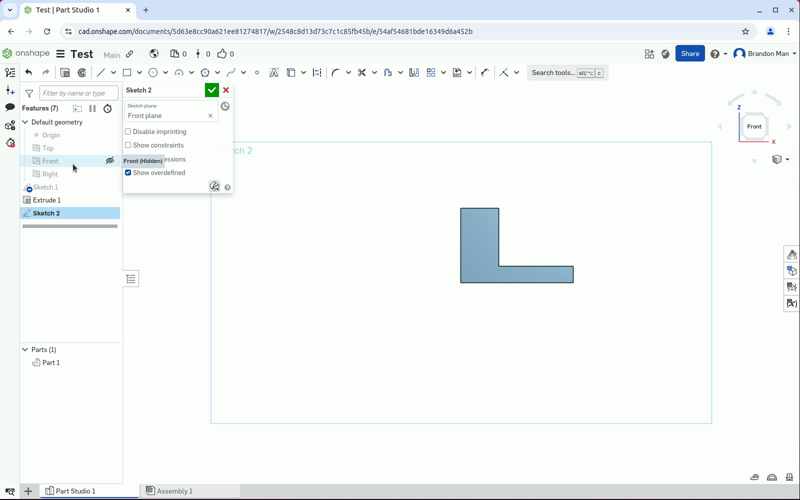
mouse_move(73, 352)
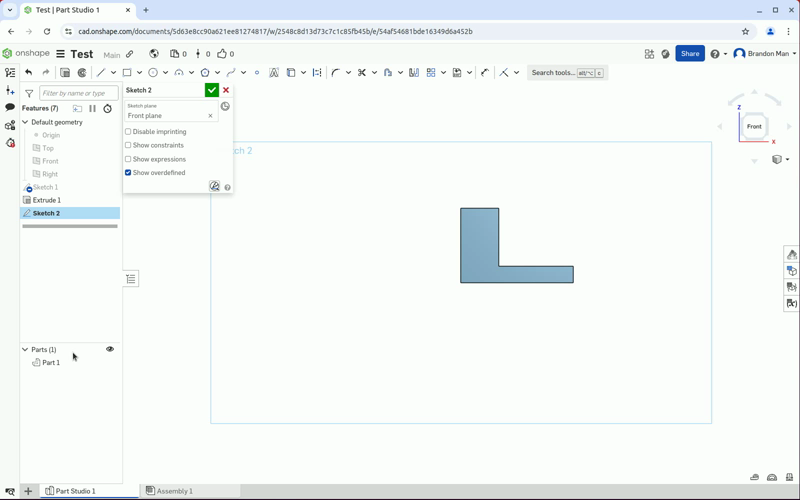
key(y)
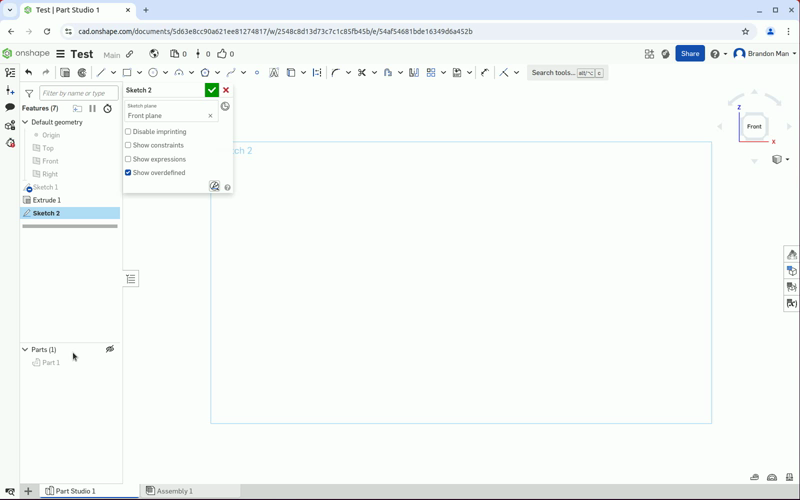
key(l)
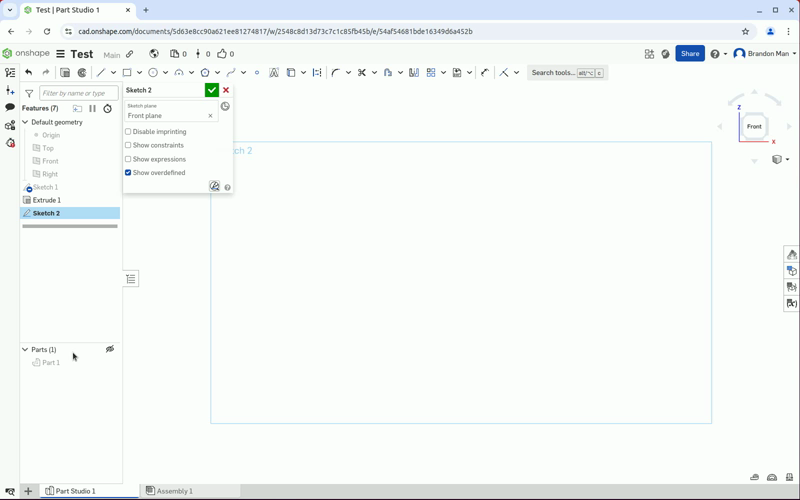
key_down(shift)
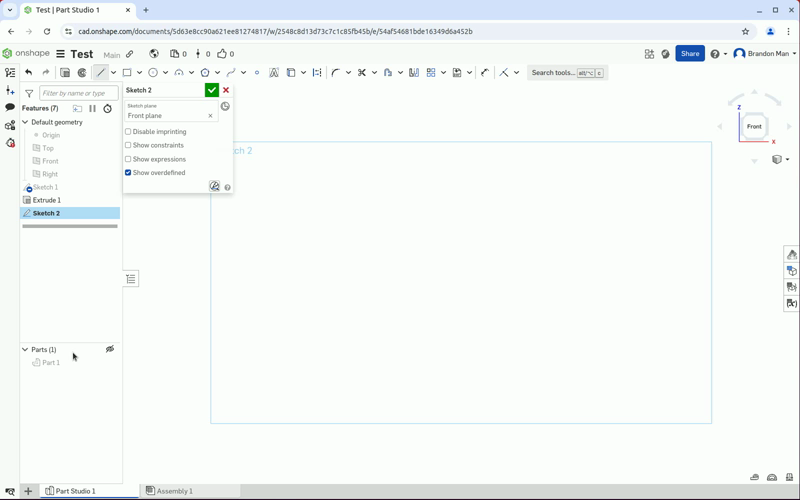
mouse_move(498, 266)
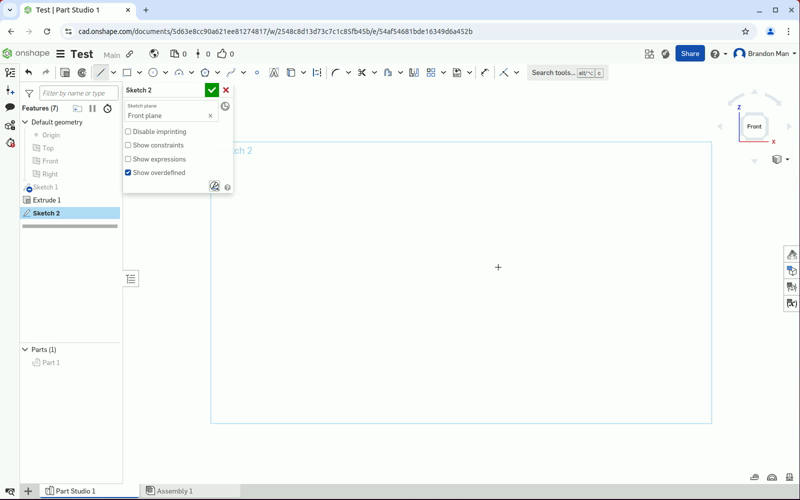
click(498, 266)
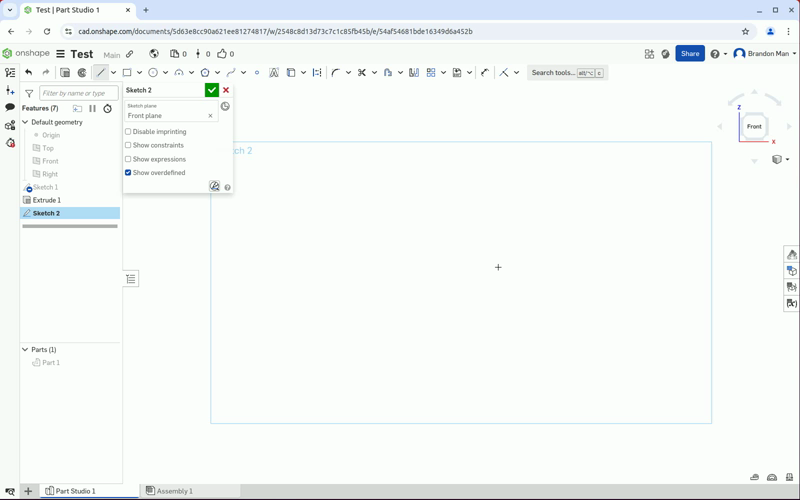
key_up(shift)
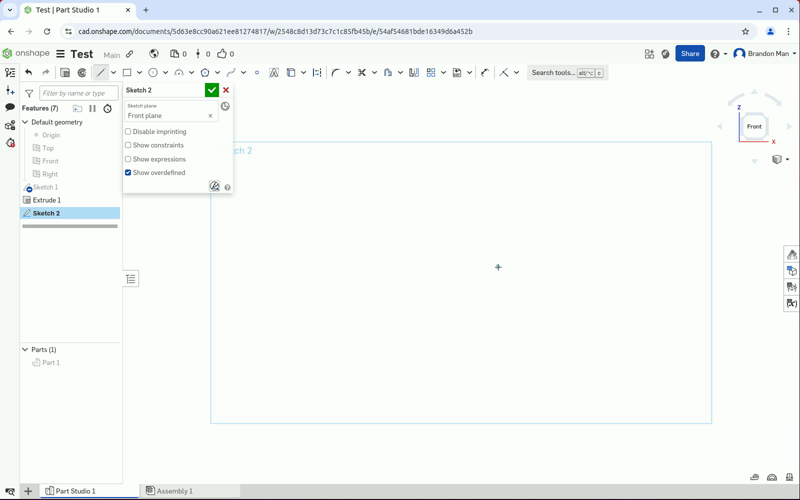
key_down(shift)
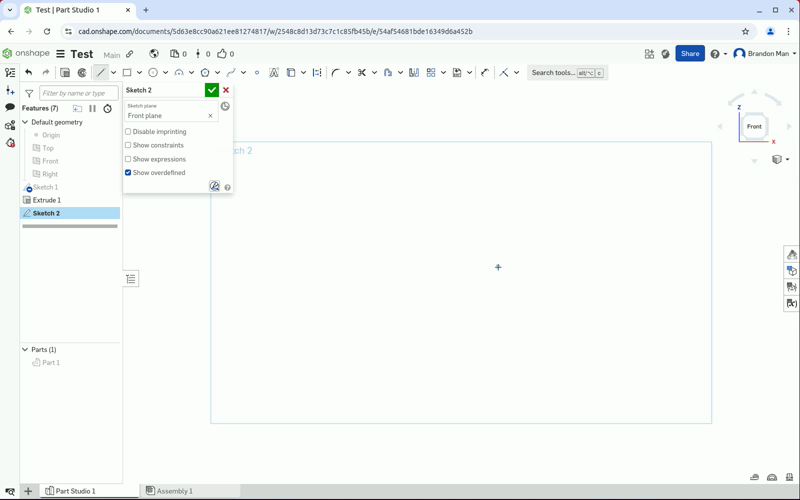
mouse_move(573, 266)
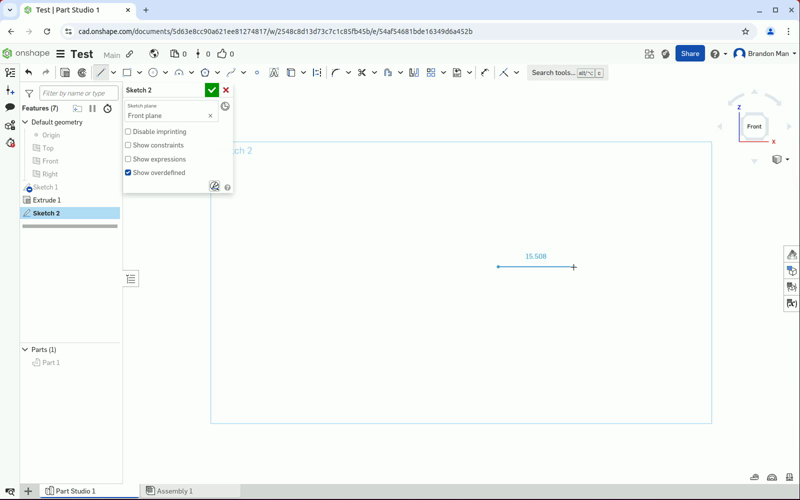
click(573, 266)
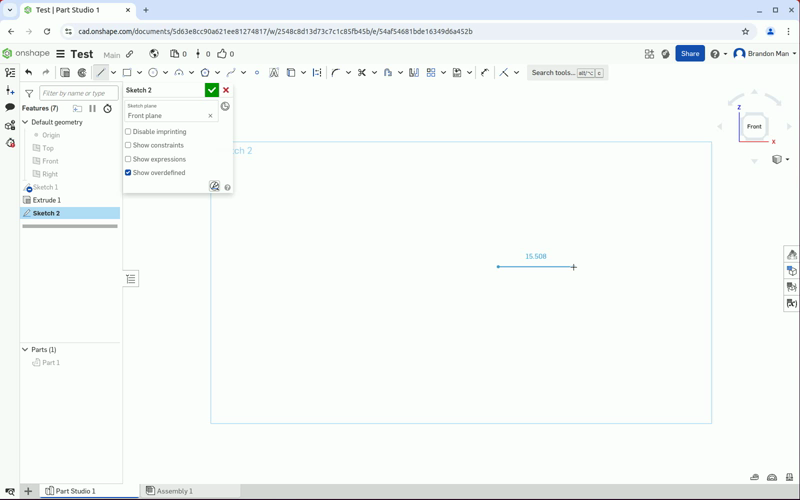
key_up(shift)
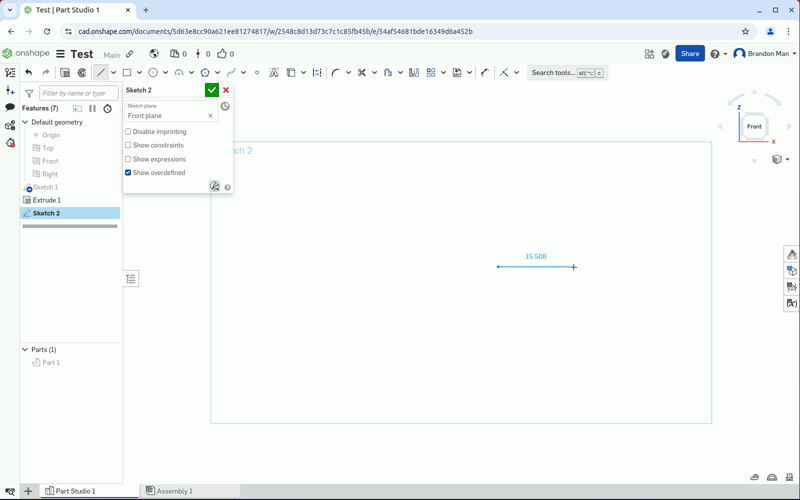
key_down(shift)
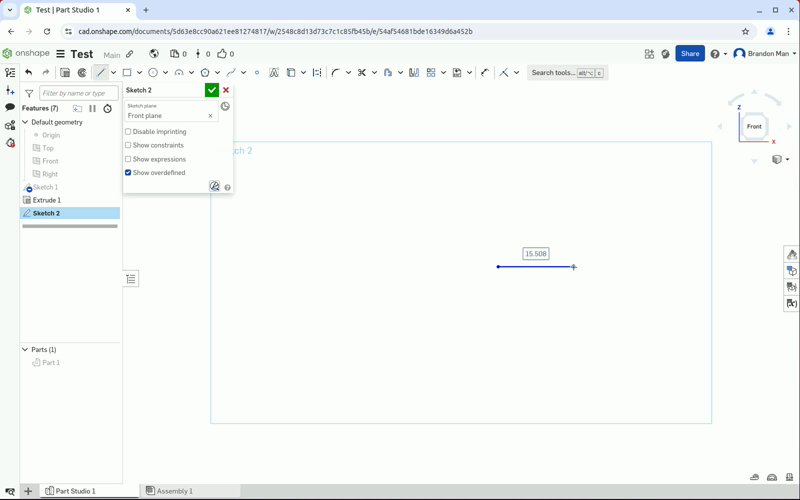
mouse_move(589, 266)
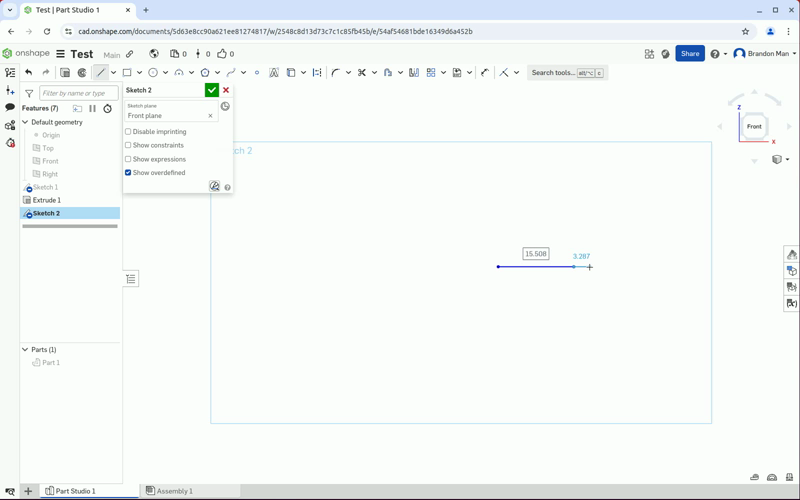
mouse_move(573, 228)
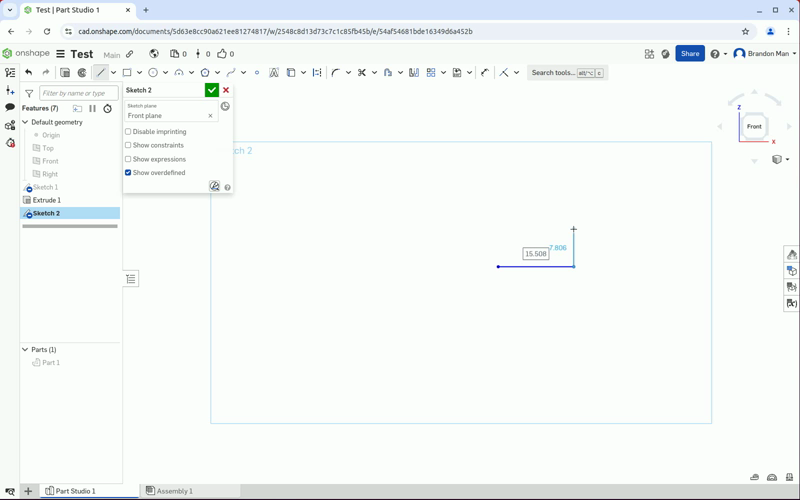
click(573, 228)
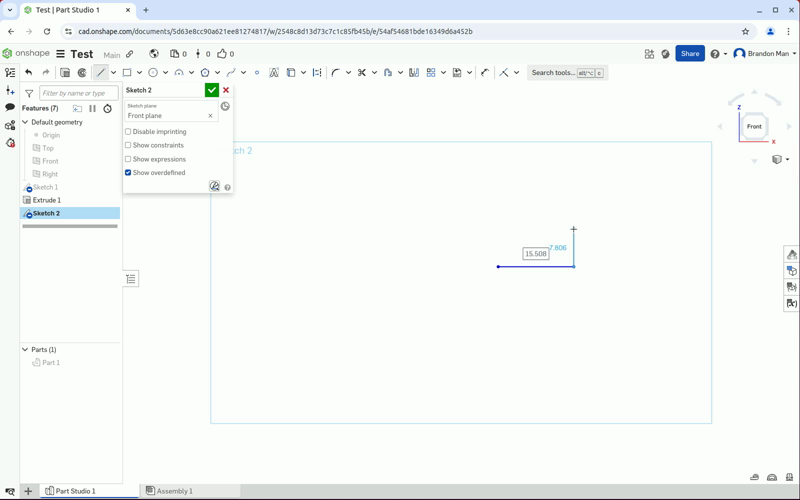
key_up(shift)
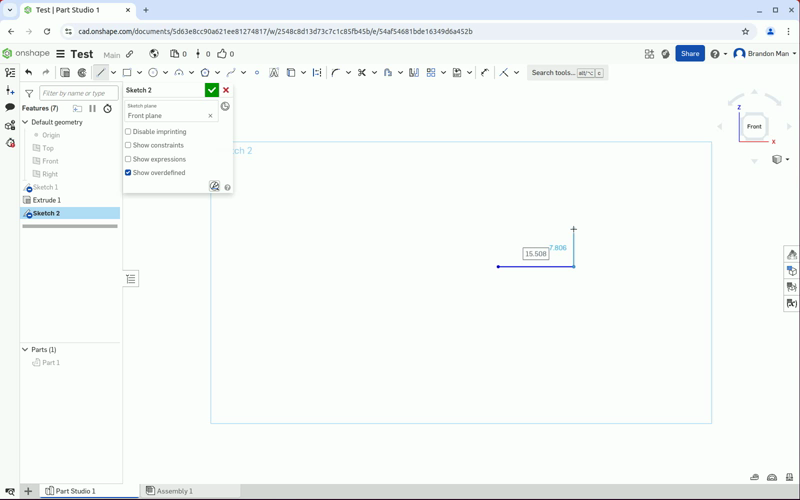
key_down(shift)
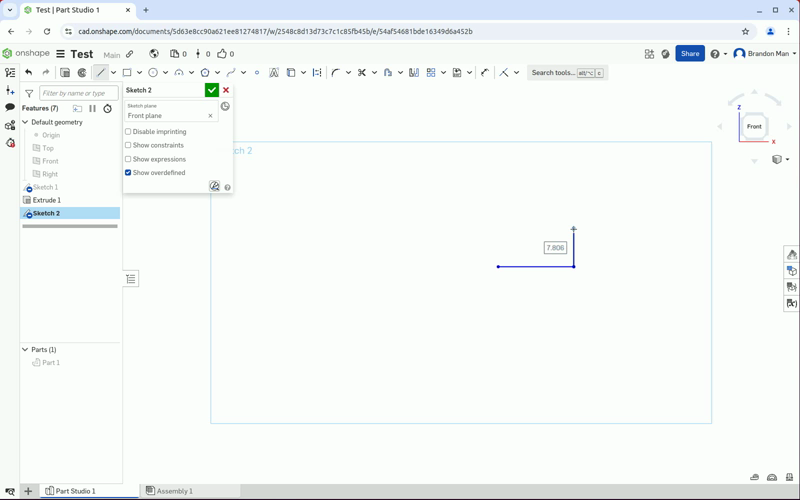
mouse_move(498, 228)
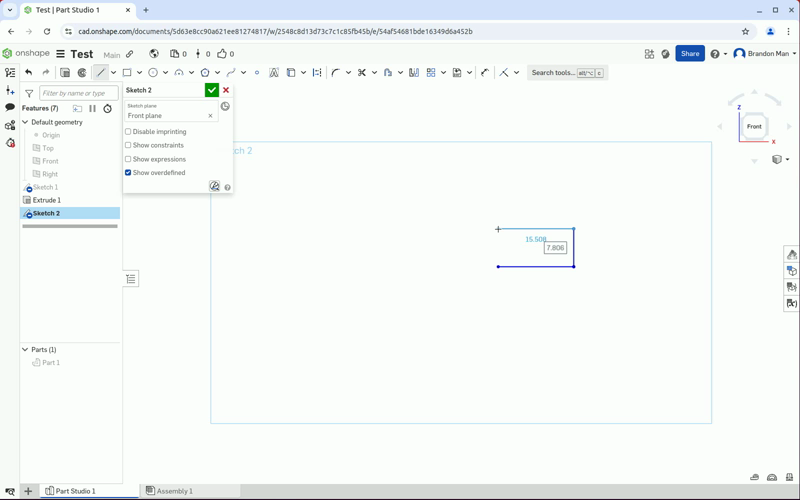
click(498, 228)
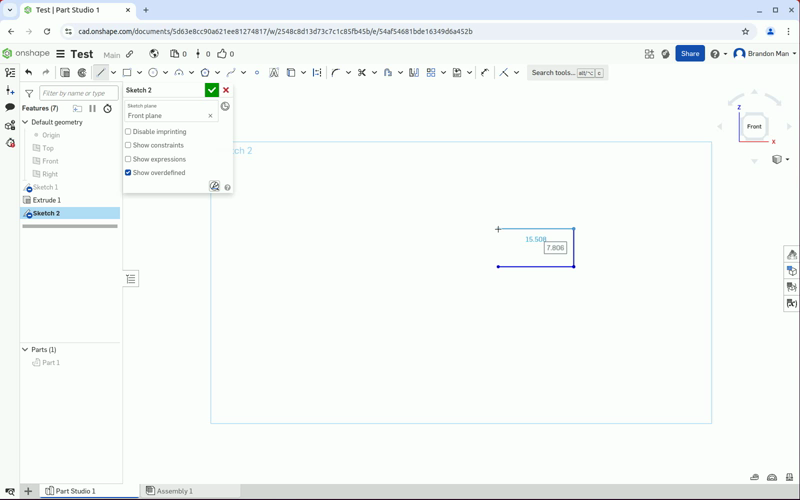
key_up(shift)
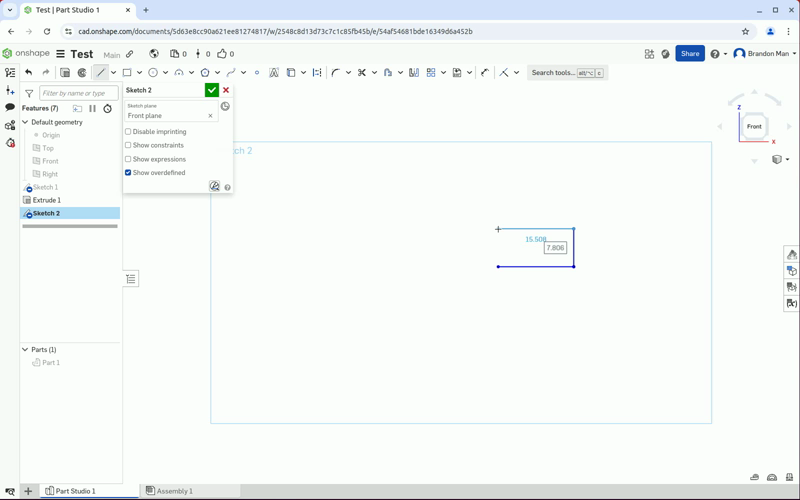
mouse_move(528, 228)
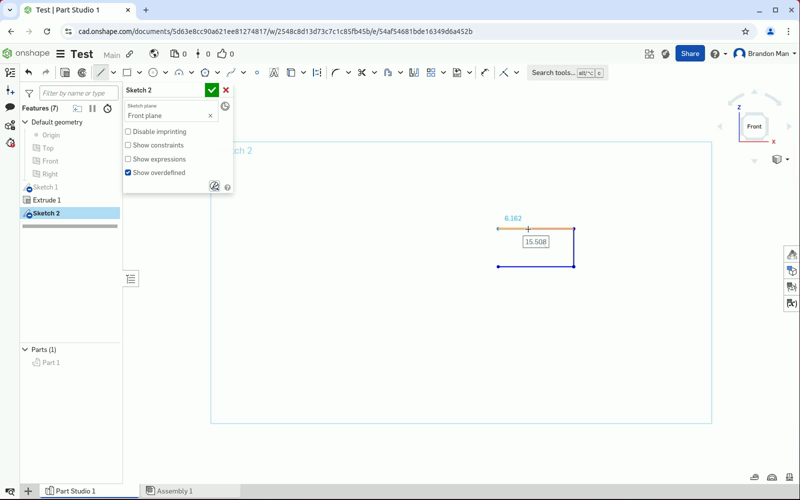
key_down(shift)
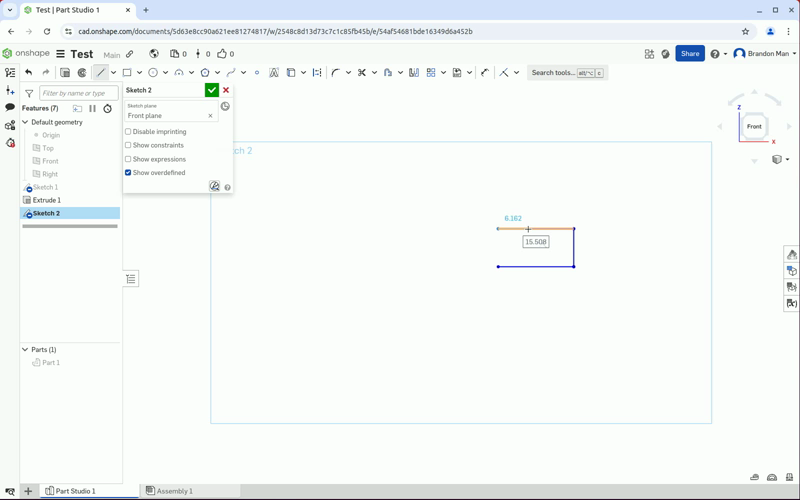
mouse_move(498, 266)
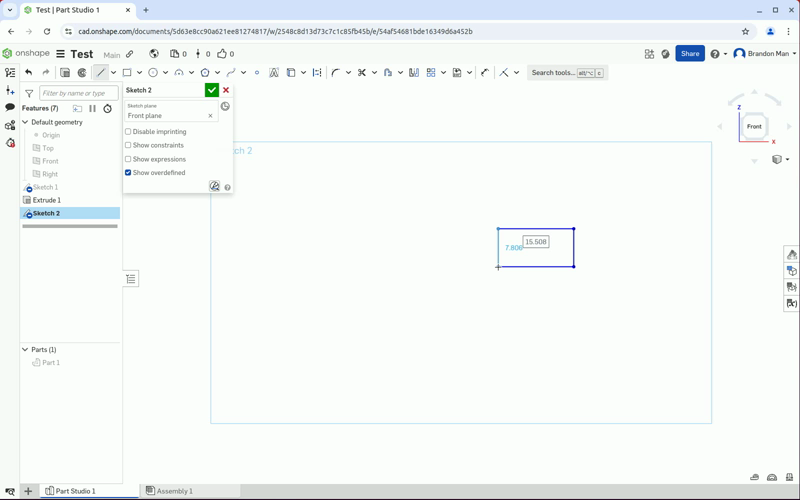
key_up(shift)
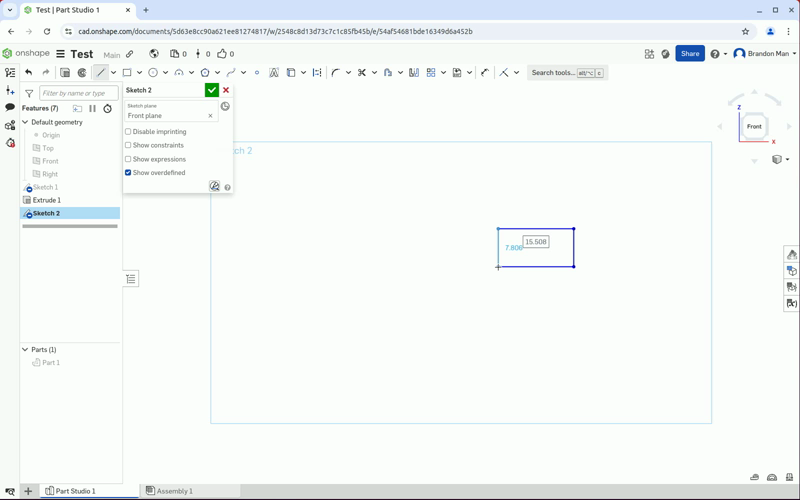
click(498, 266)
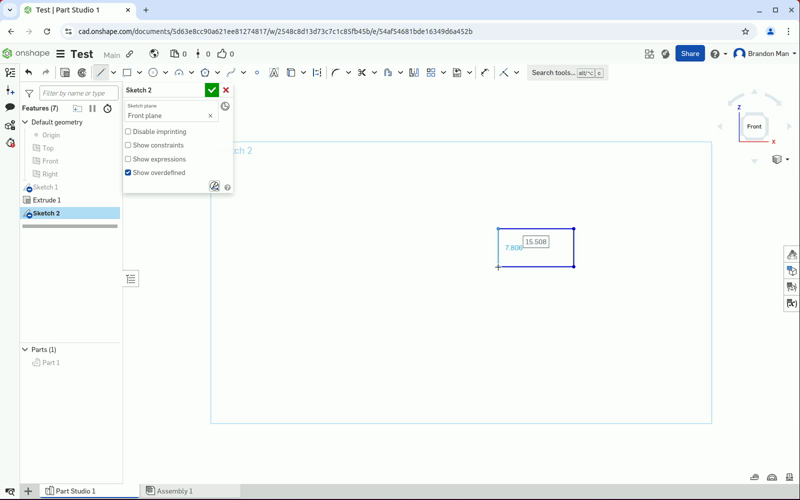
key(esc)
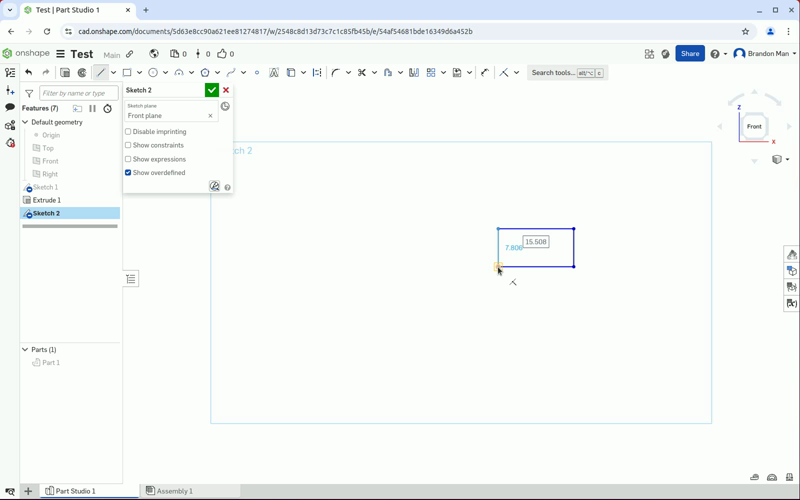
mouse_move(551, 233)
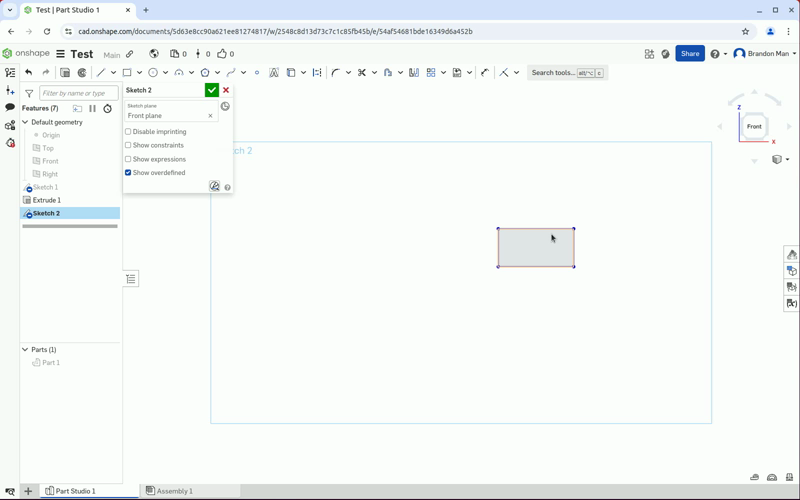
click(551, 233)
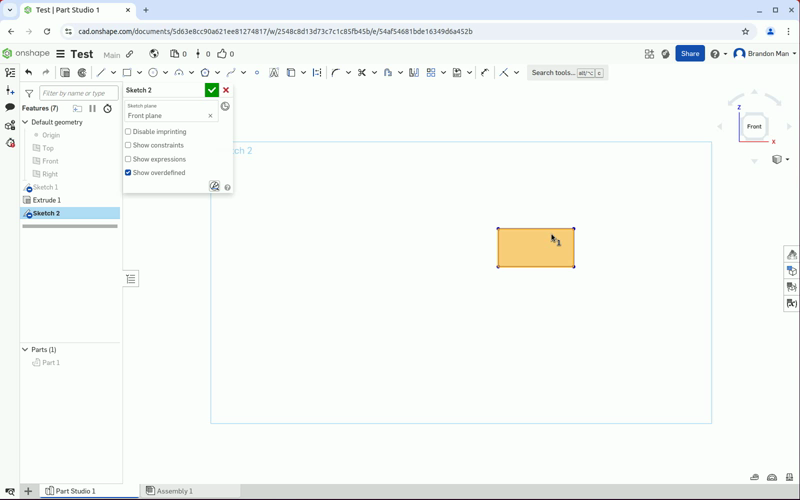
mouse_move(73, 352)
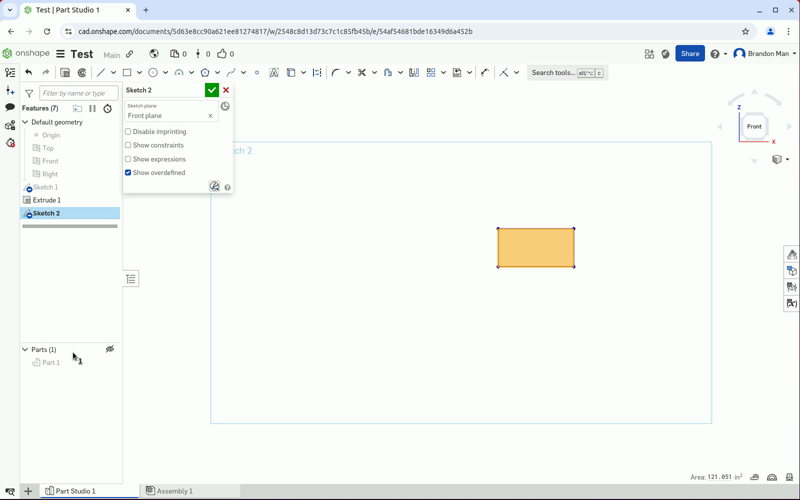
key(shift+y)
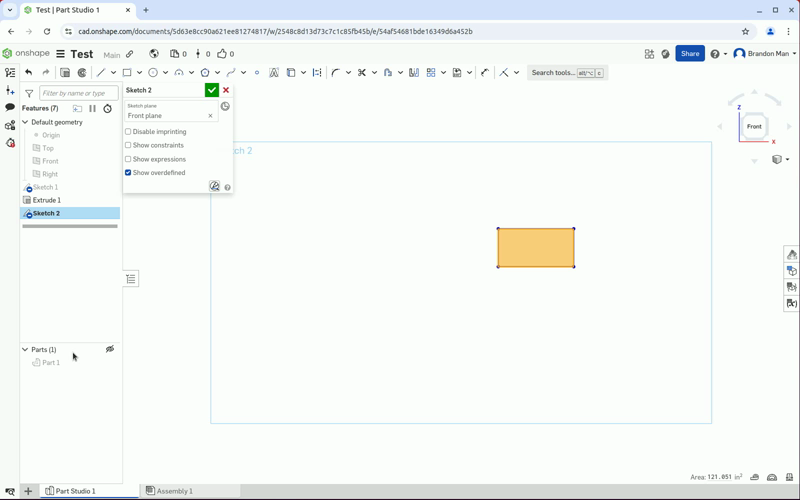
key(shift+e)
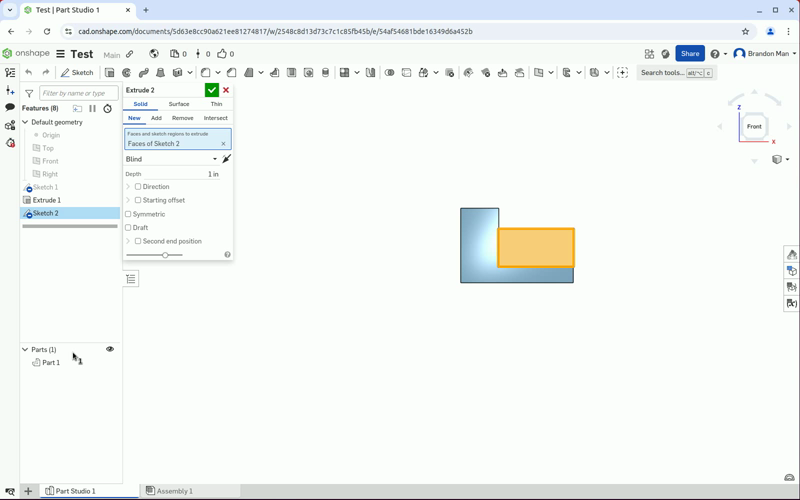
mouse_move(143, 106)
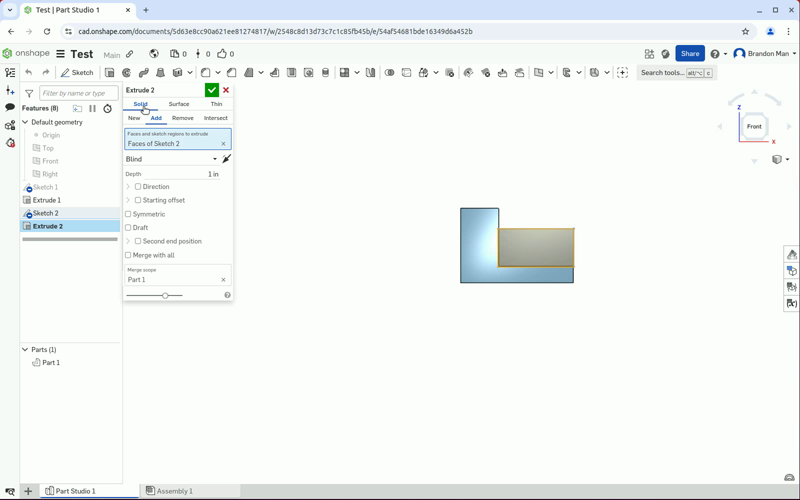
click(143, 106)
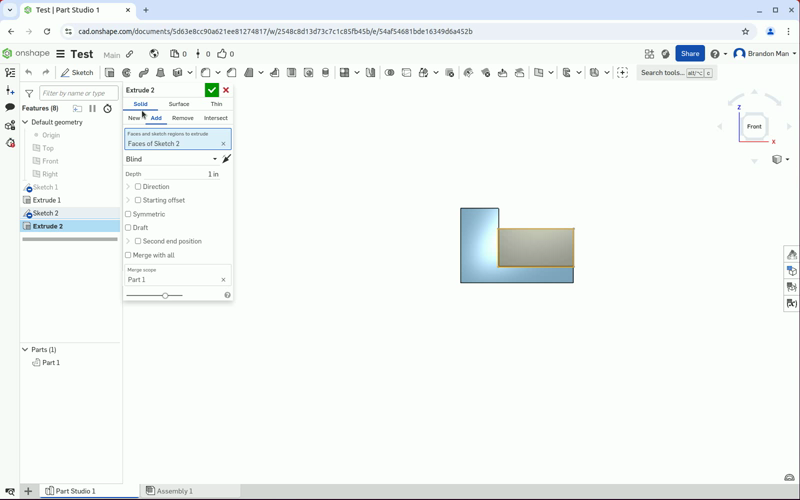
mouse_move(137, 120)
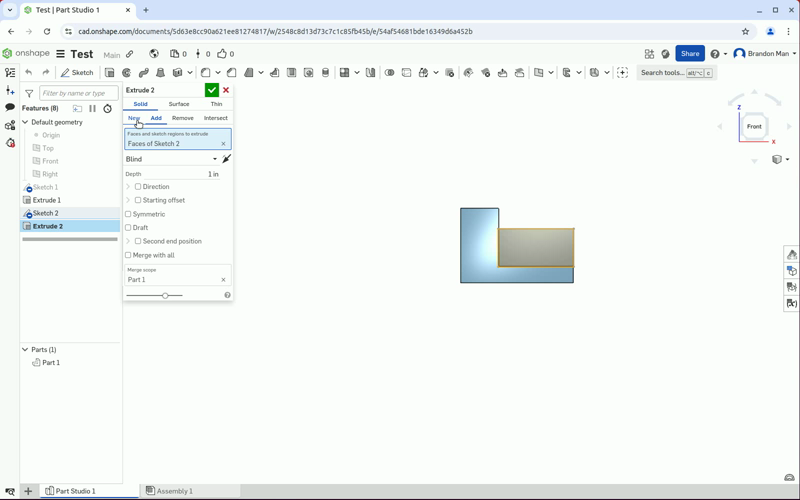
click(137, 120)
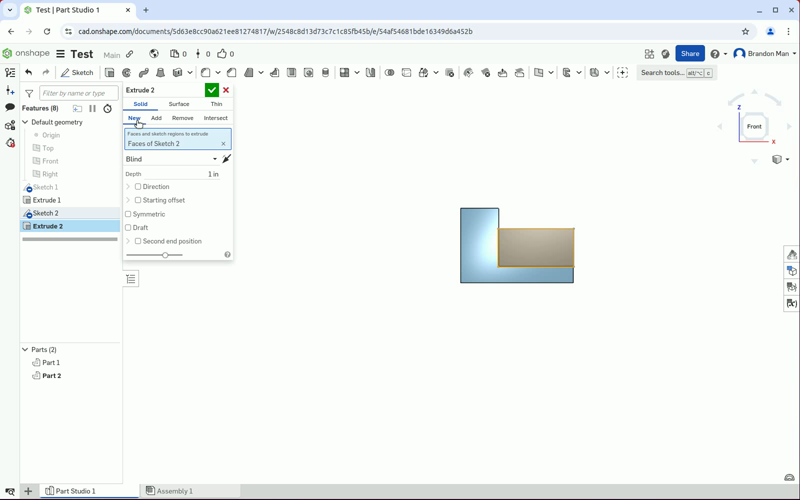
key(tab, 4)
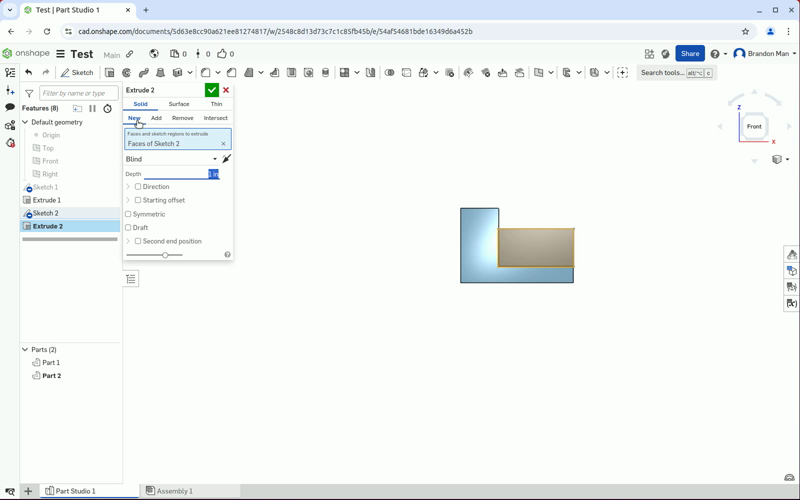
text(3.851)
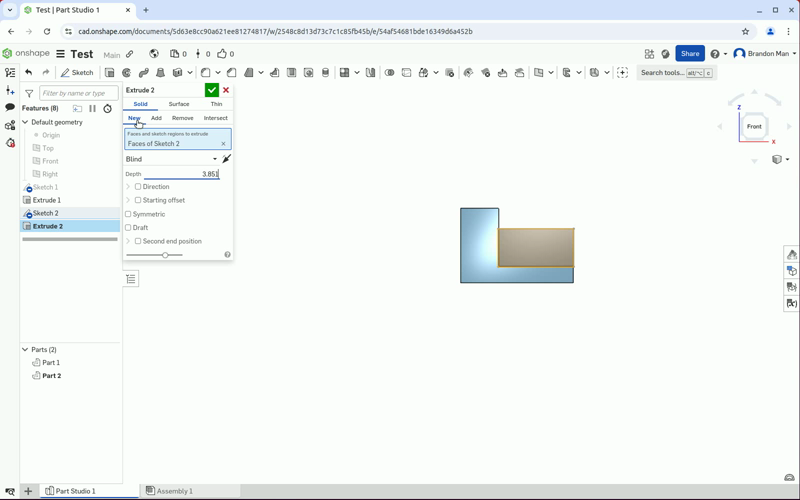
key(enter)
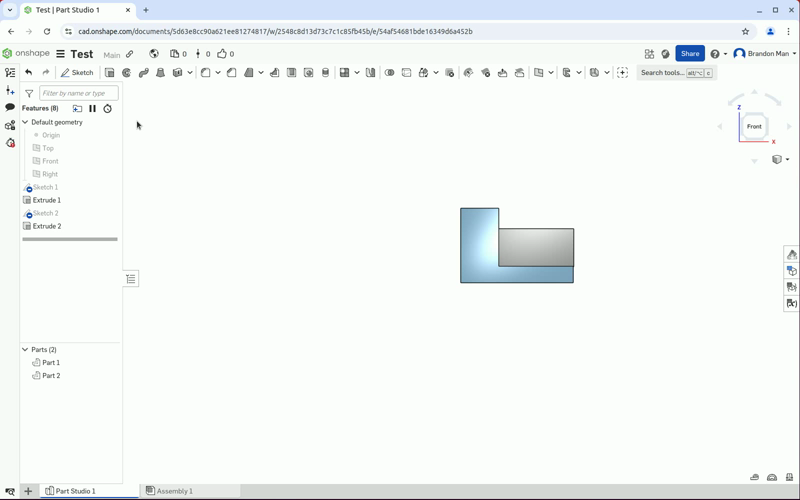
key(shift+h)
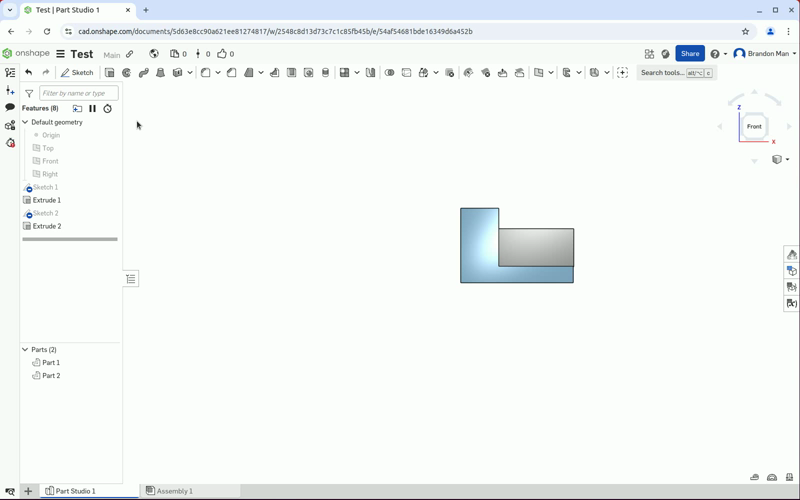
key(shift+h)
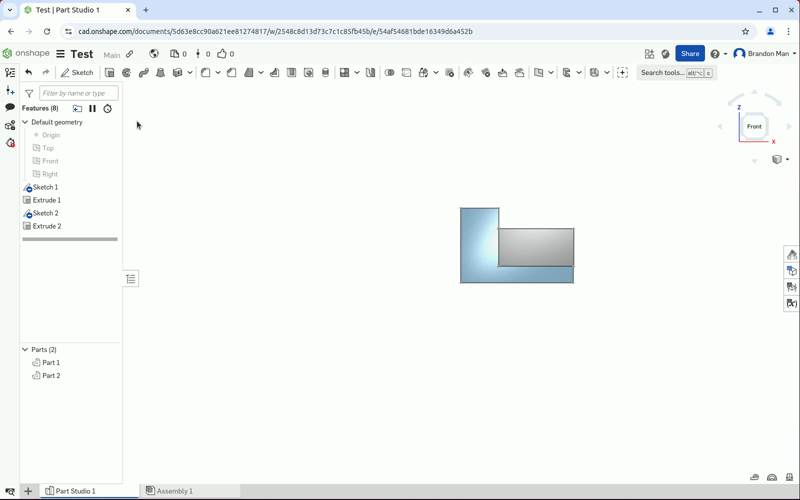
key(shift+7)
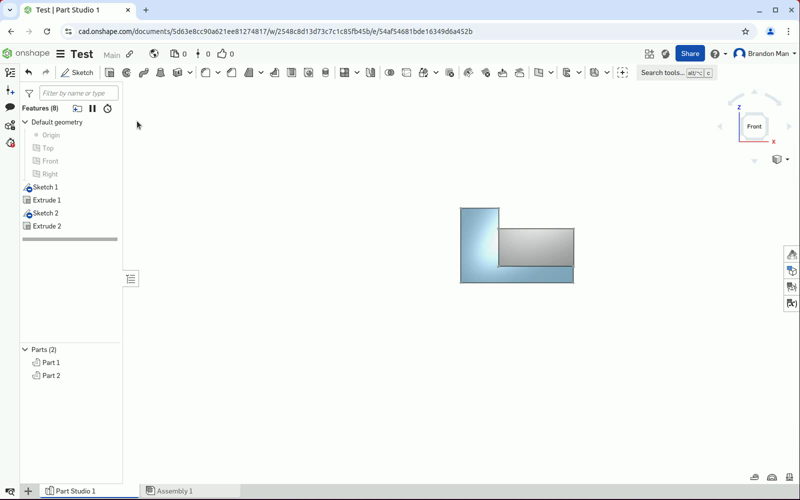
key(left, 2)
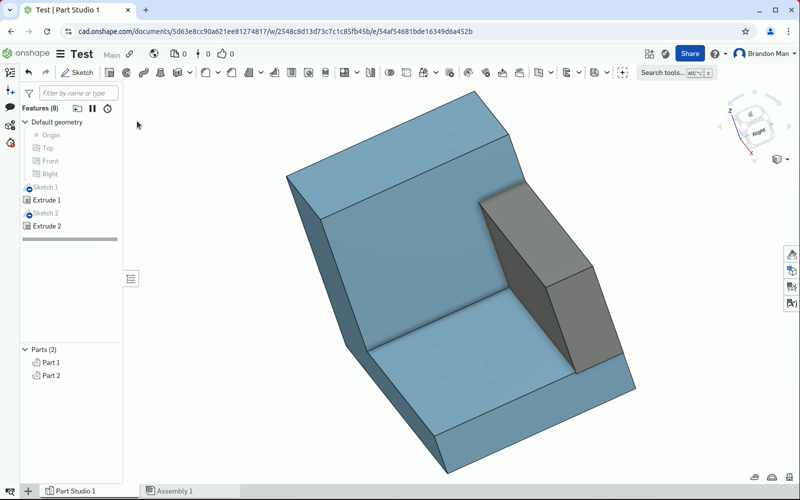
key(down, 2)
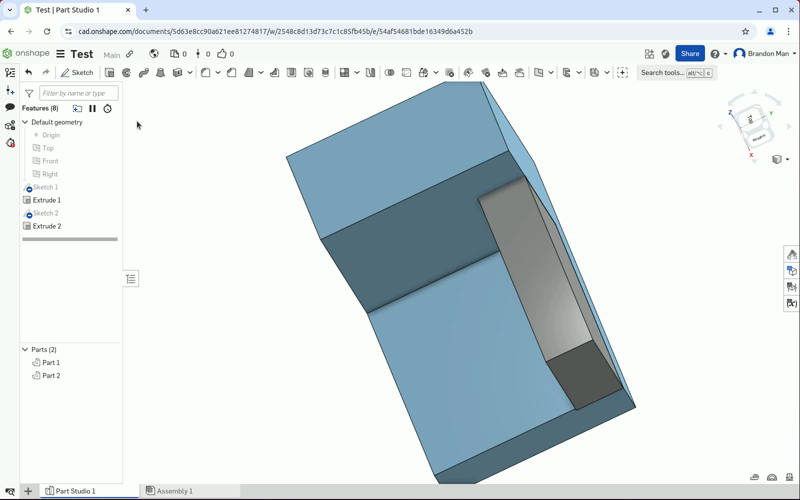
key(up, 2)
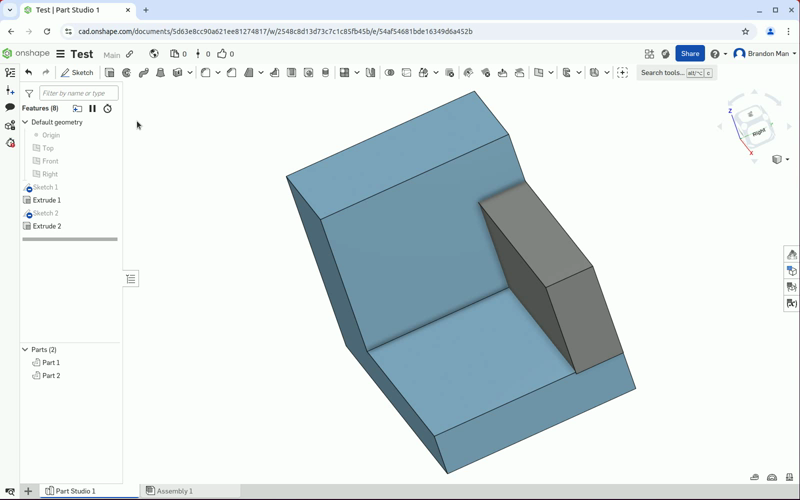
key(right, 2)
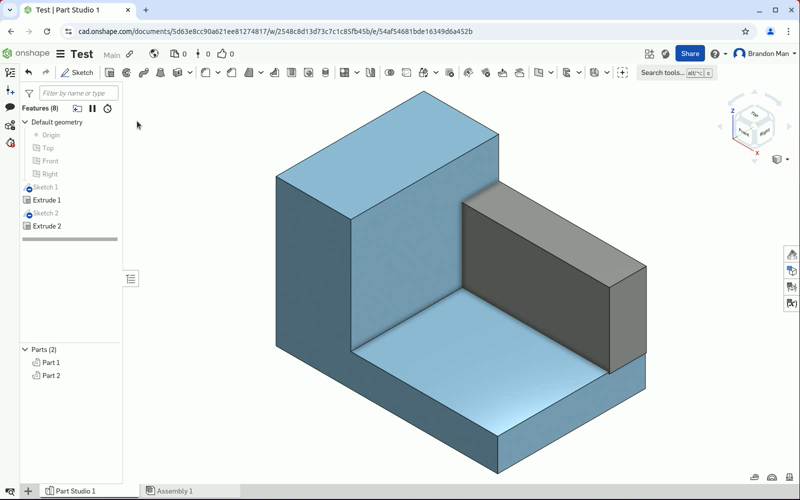
mouse_move(73, 189)
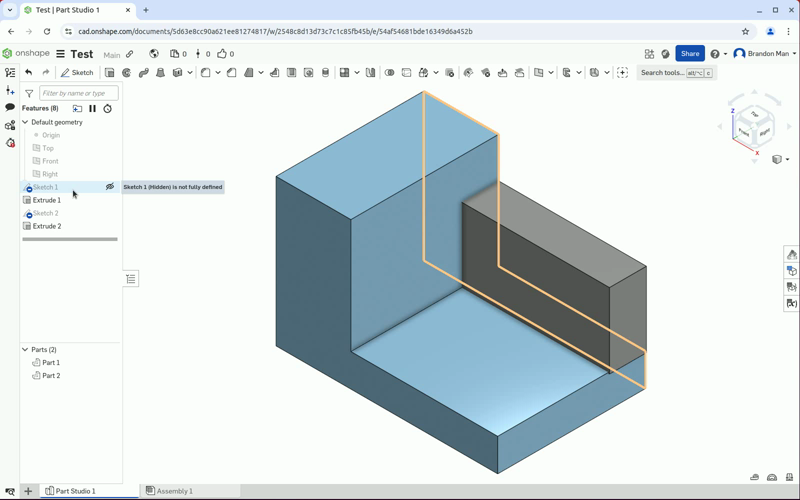
click(73, 189)